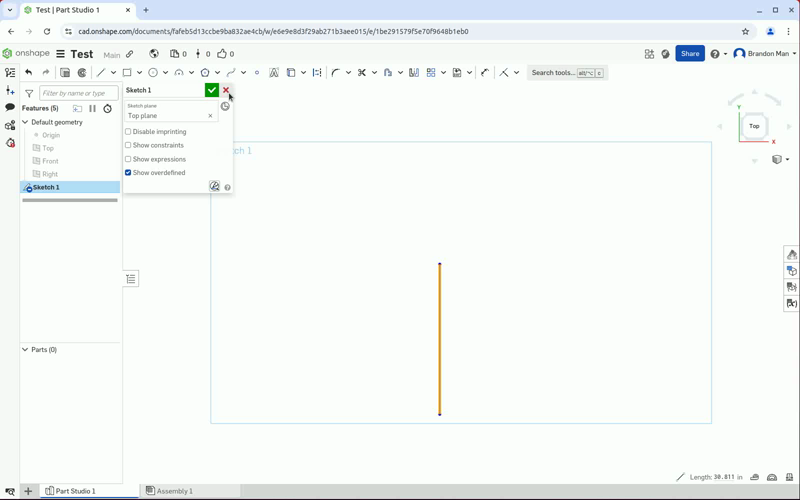
key(shift+h)
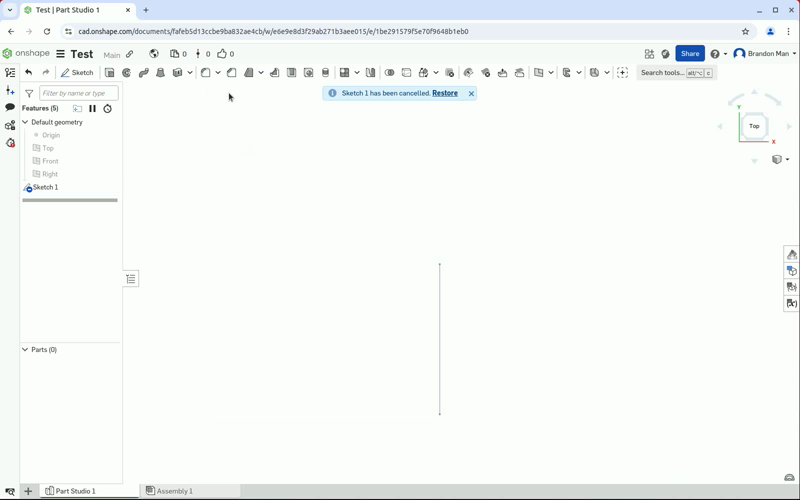
key(shift+s)
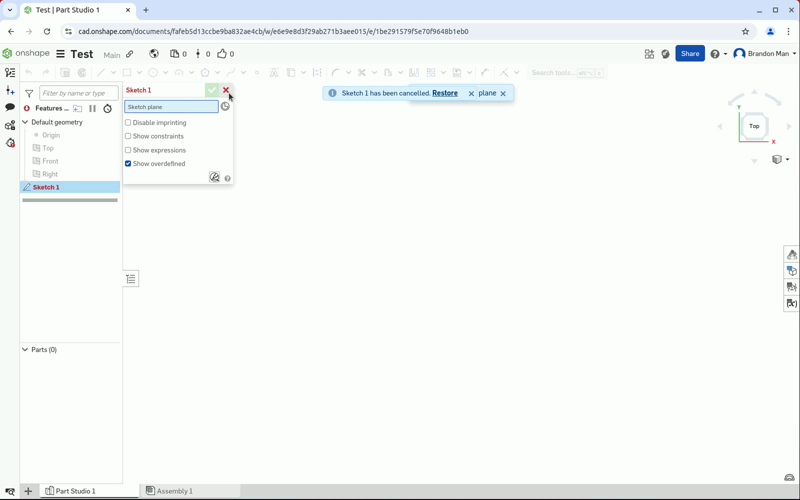
mouse_move(73, 150)
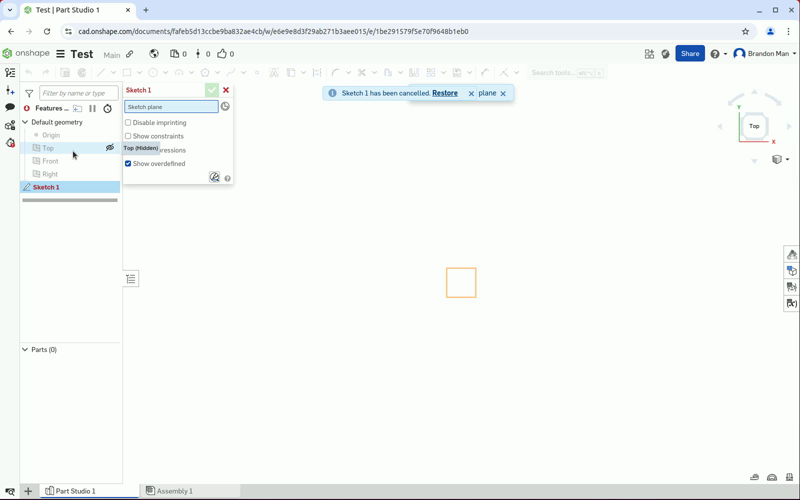
click(73, 150)
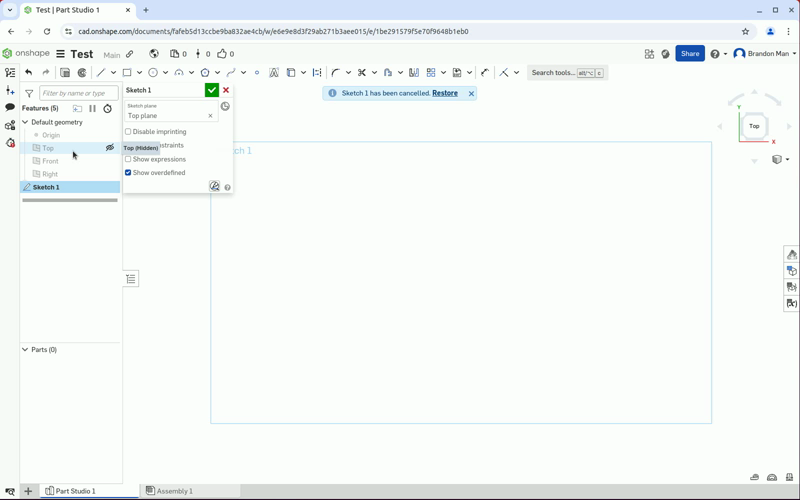
mouse_move(73, 352)
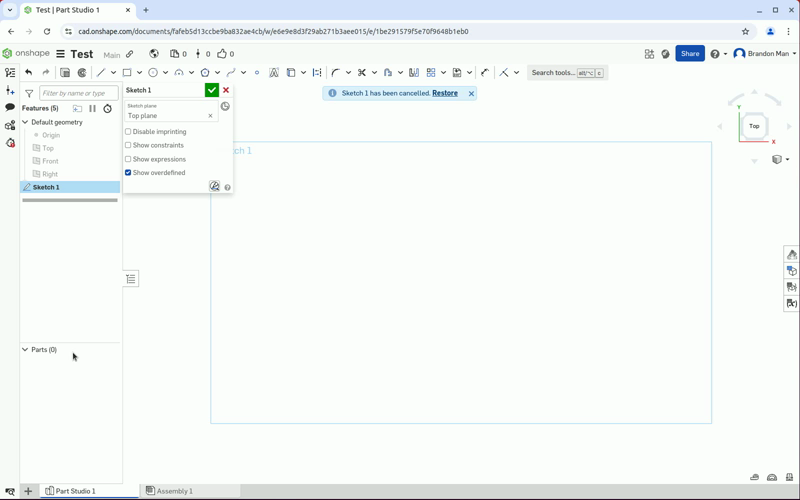
key(y)
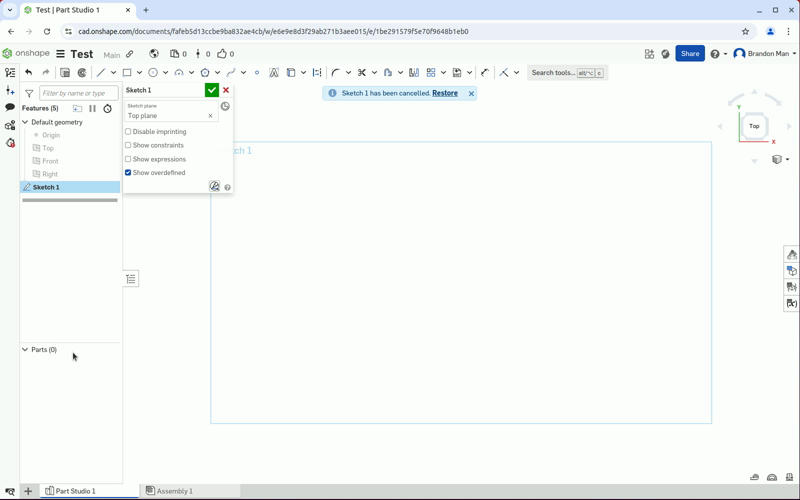
key(c)
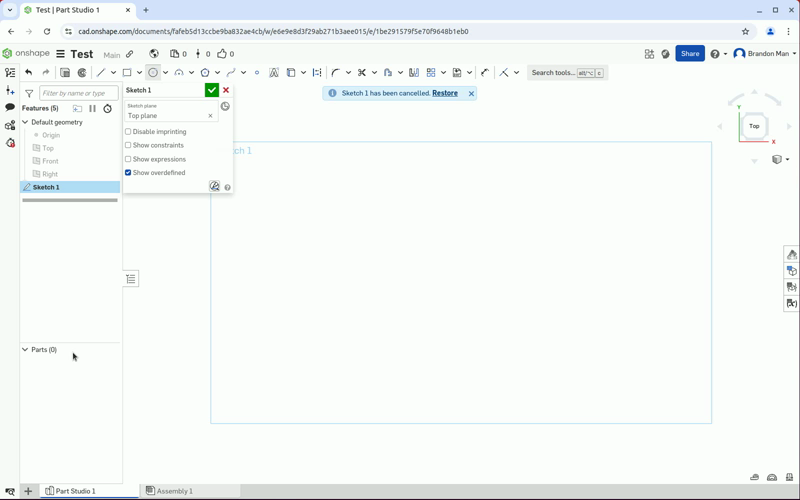
key_down(shift)
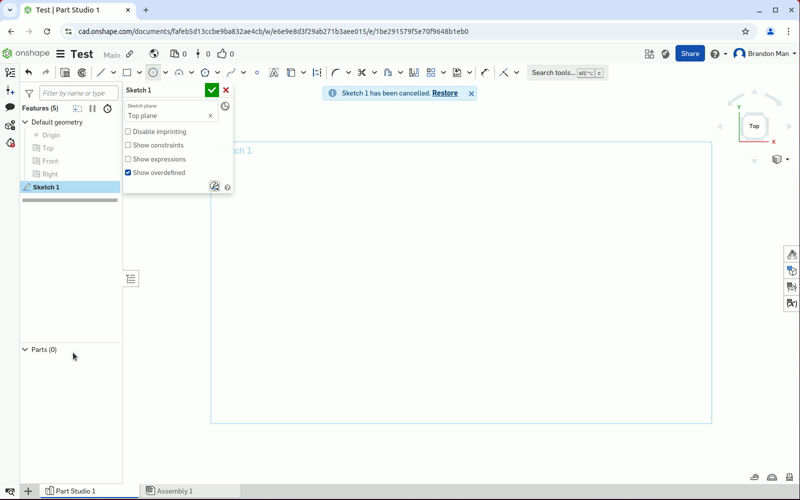
mouse_move(460, 282)
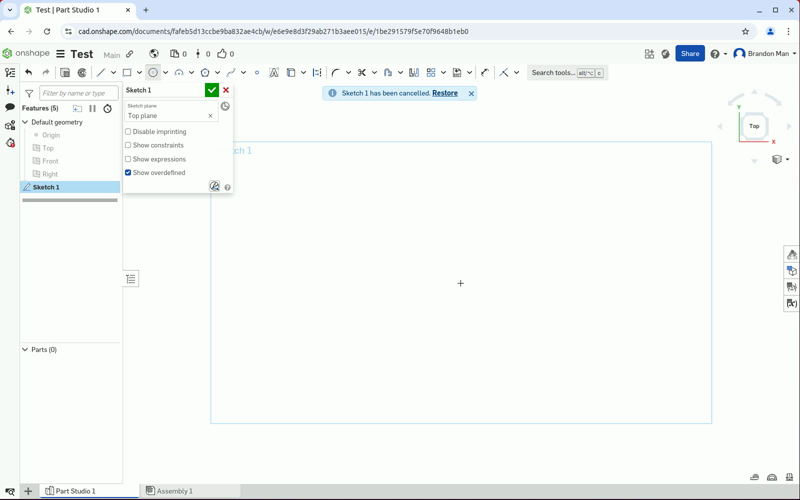
click(460, 282)
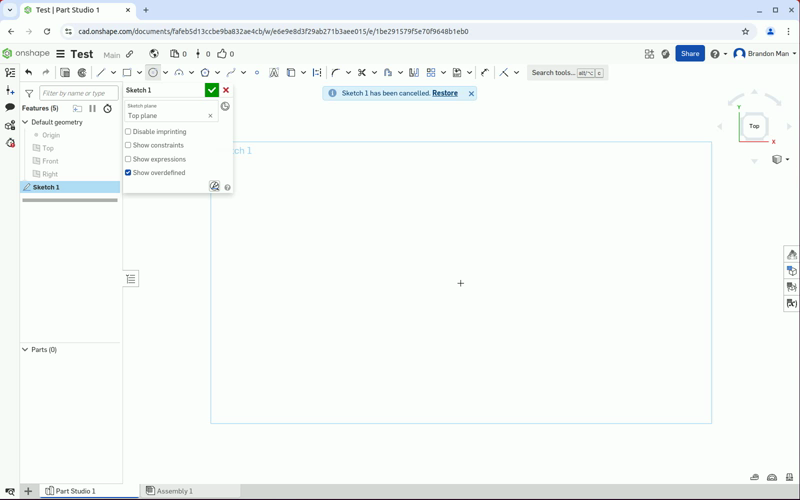
key_up(shift)
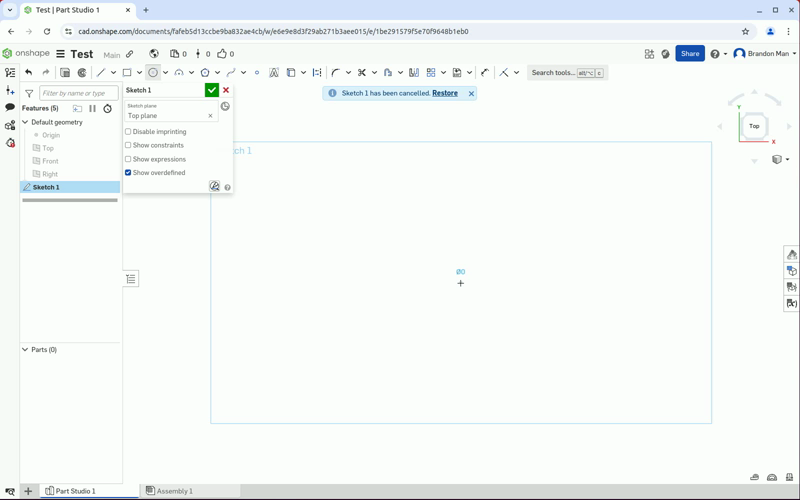
mouse_move(463, 282)
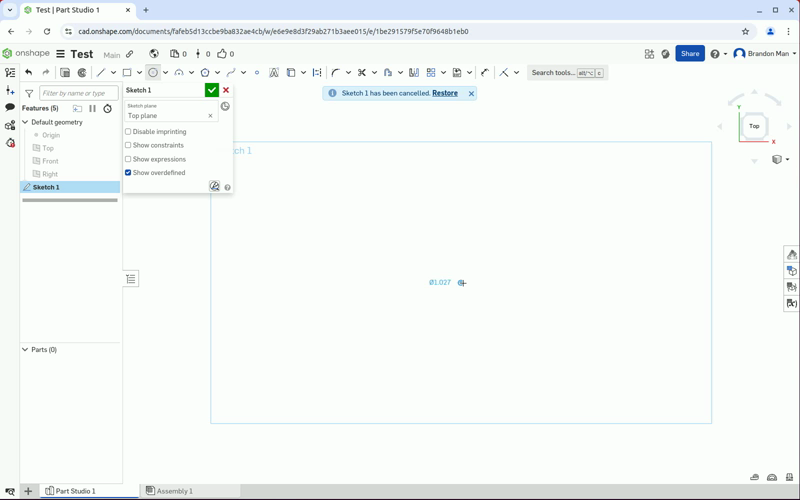
scroll(6)
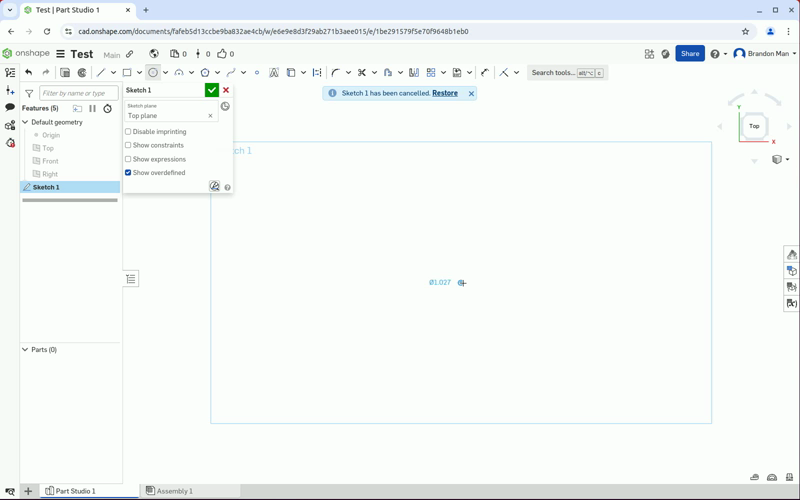
scroll(6)
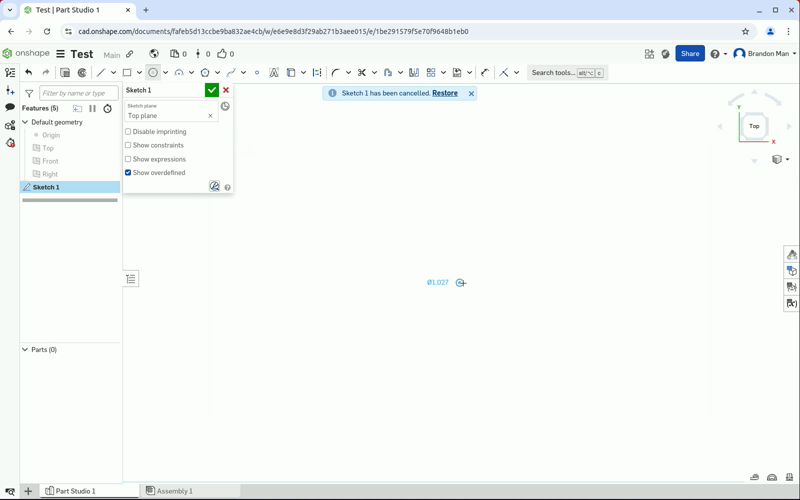
scroll(6)
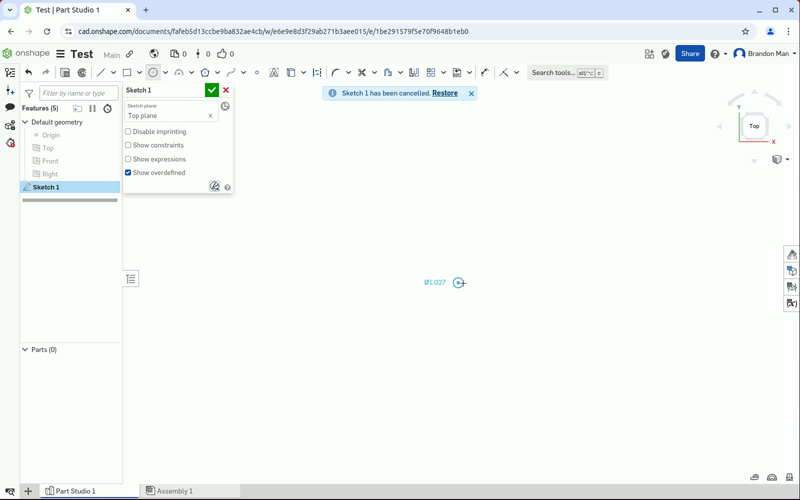
scroll(6)
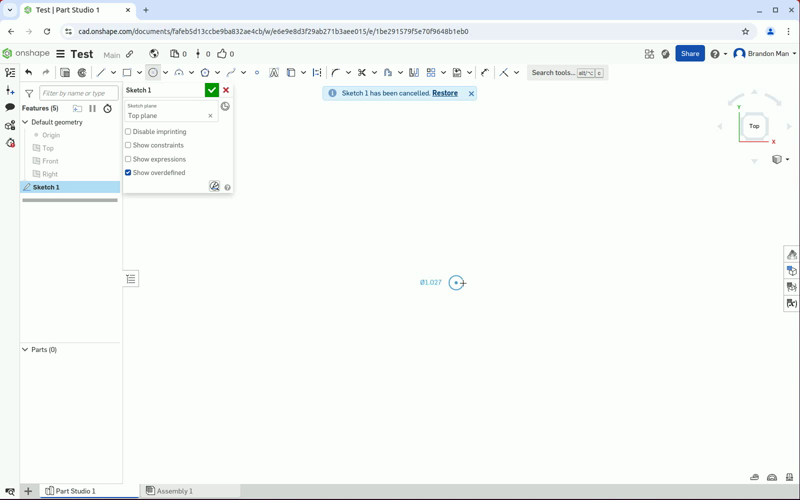
scroll(6)
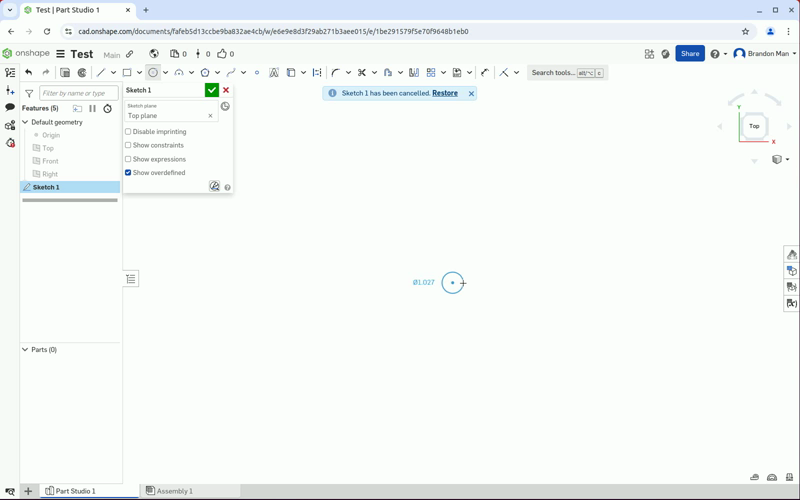
scroll(6)
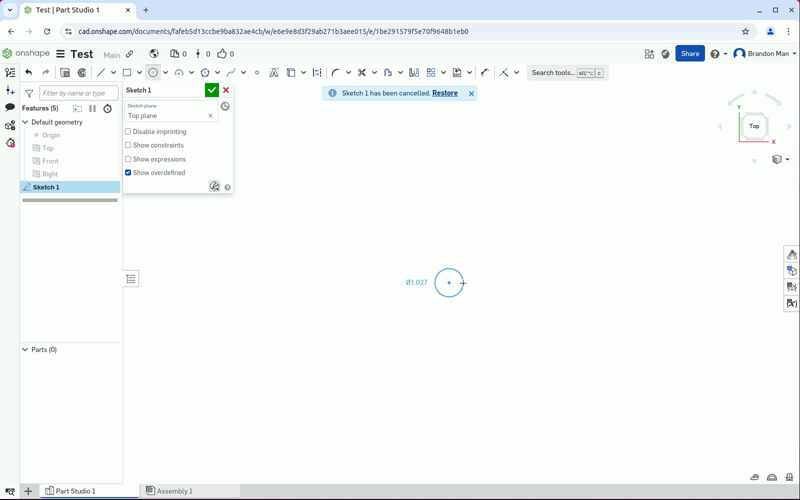
scroll(6)
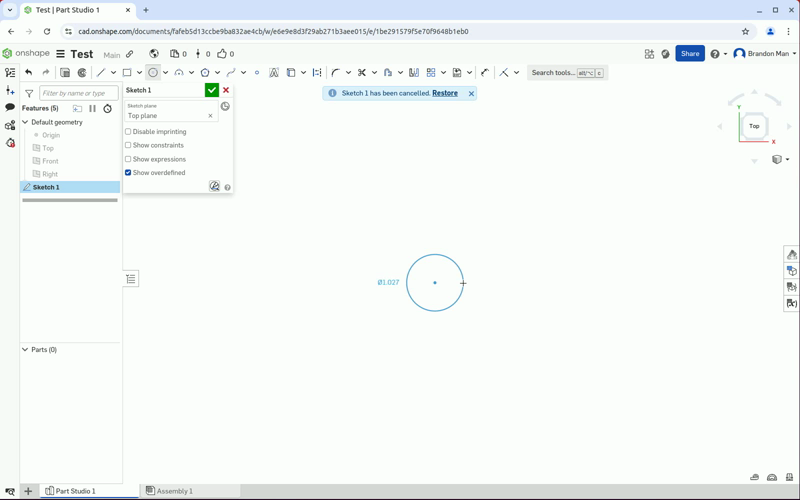
click(463, 282)
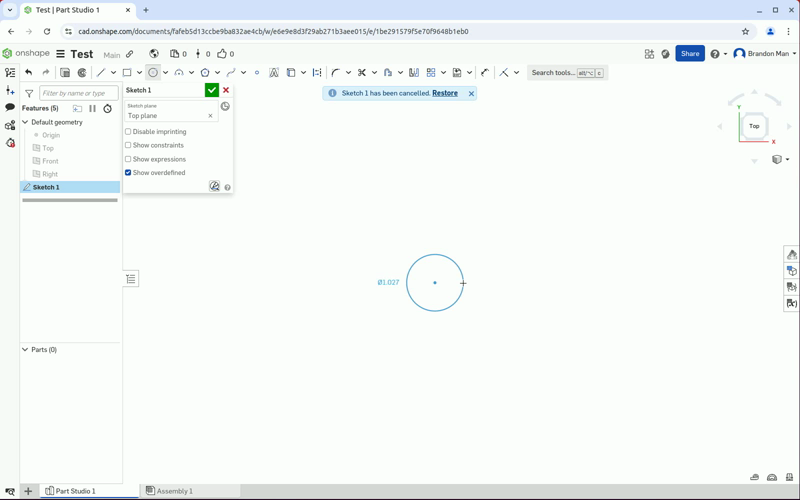
scroll(-6)
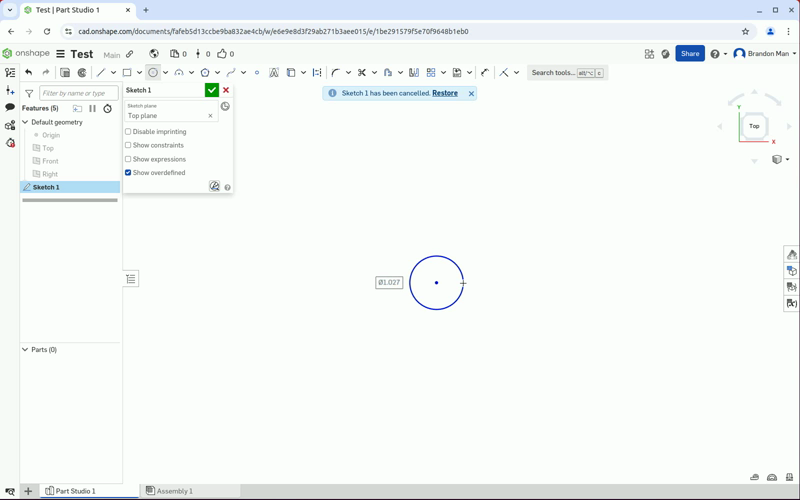
scroll(-6)
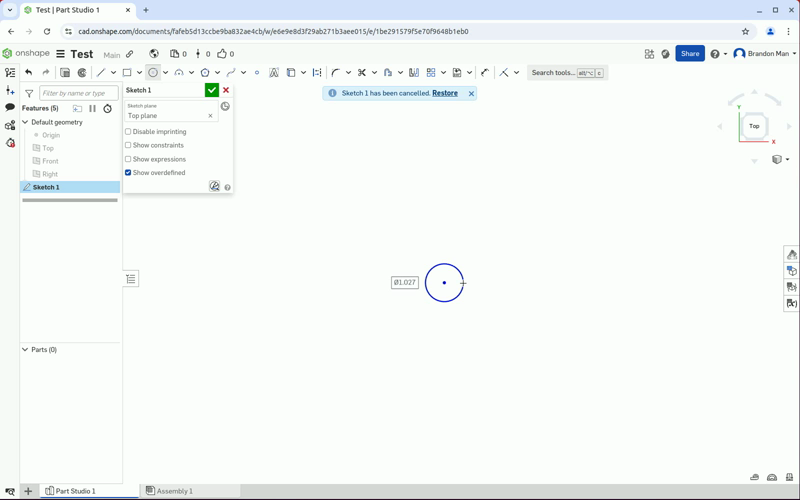
scroll(-6)
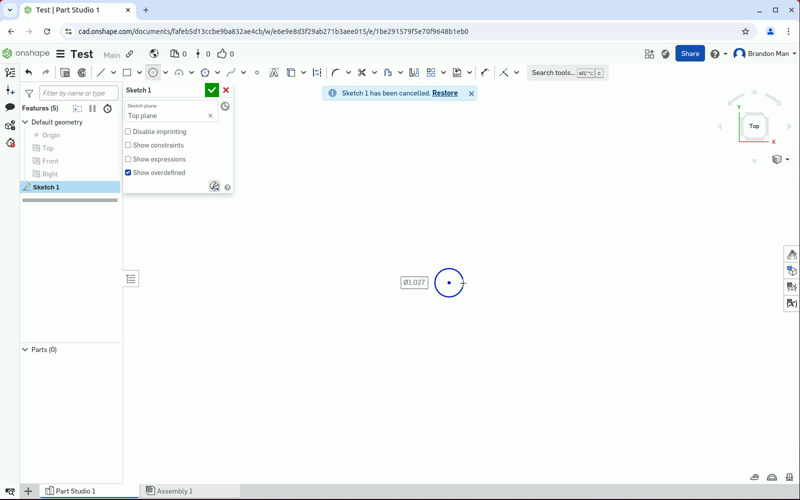
scroll(-6)
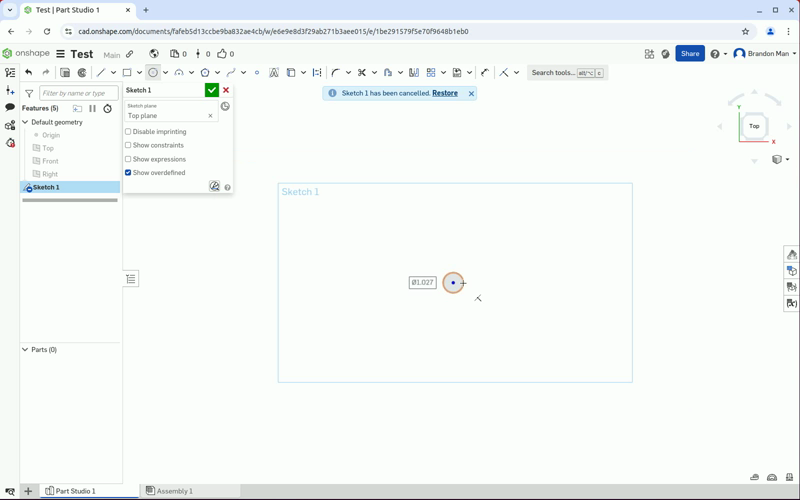
scroll(-6)
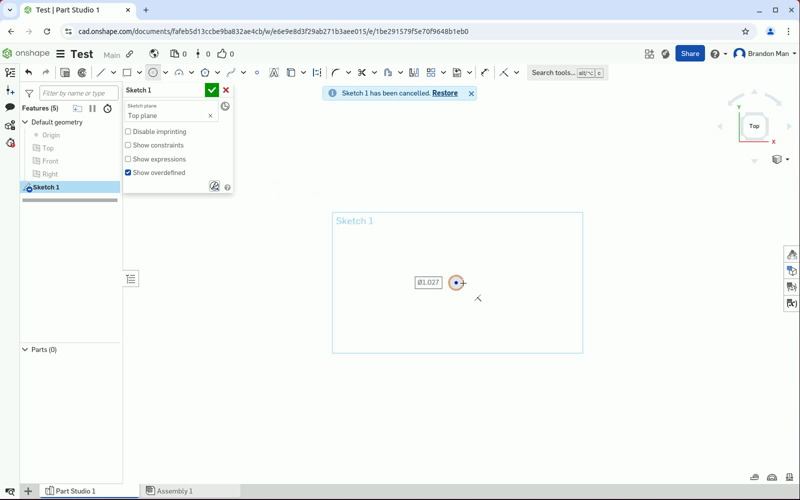
scroll(-6)
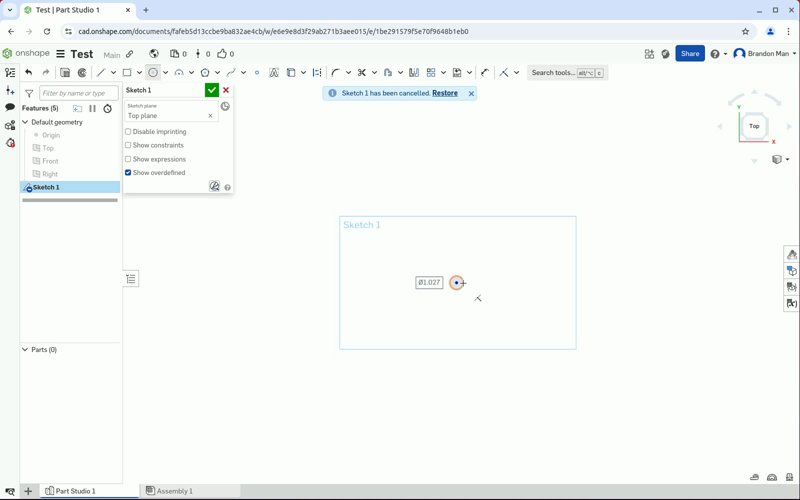
scroll(-6)
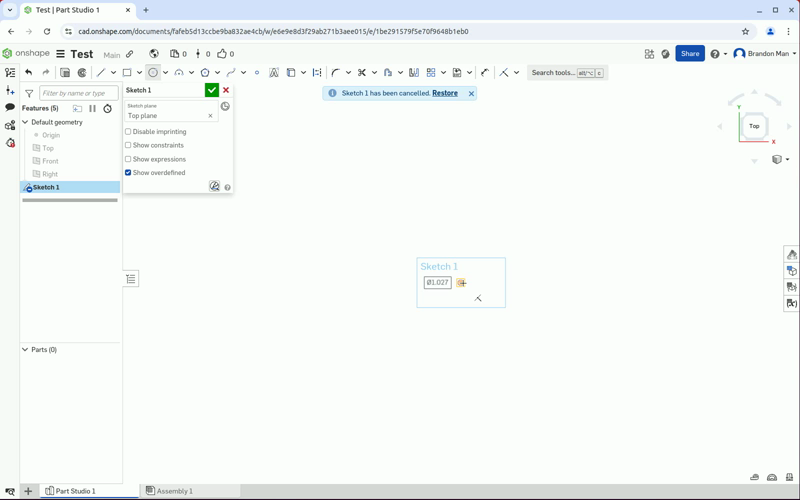
key(esc)
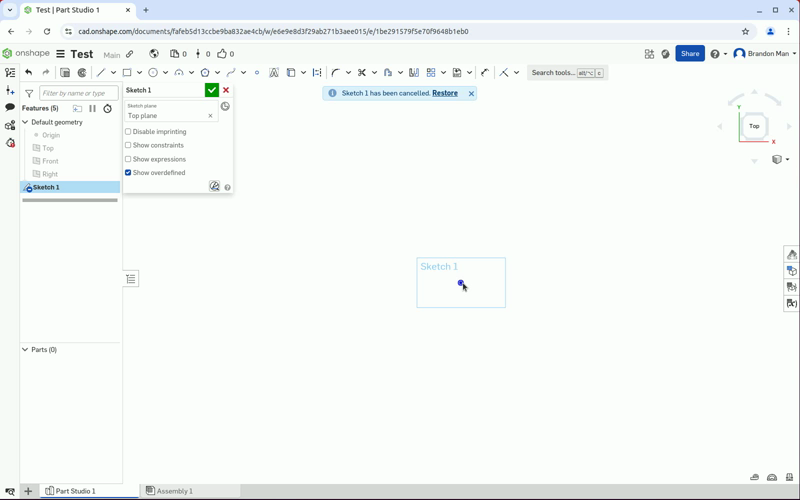
mouse_move(461, 283)
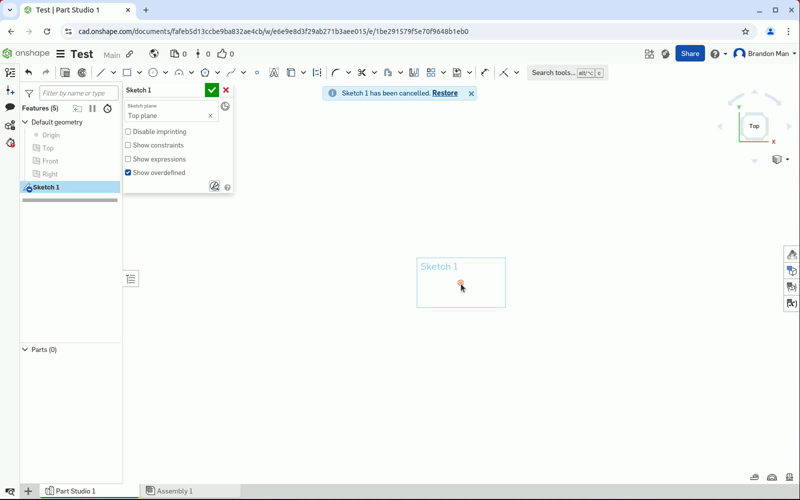
scroll(6)
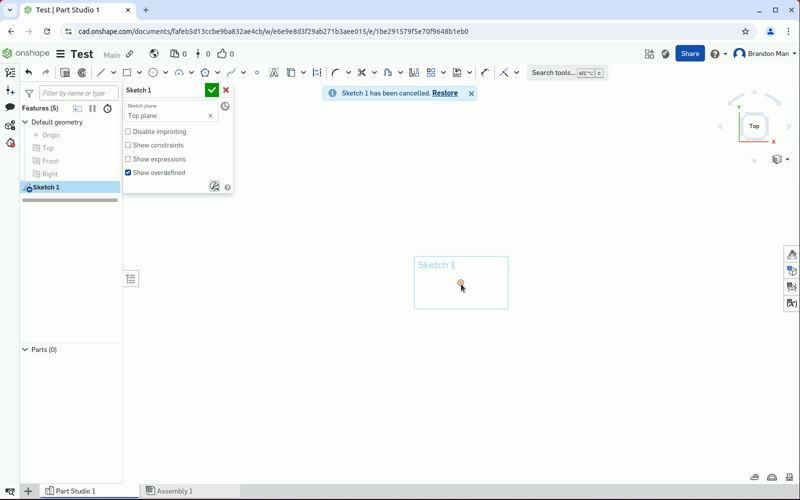
scroll(6)
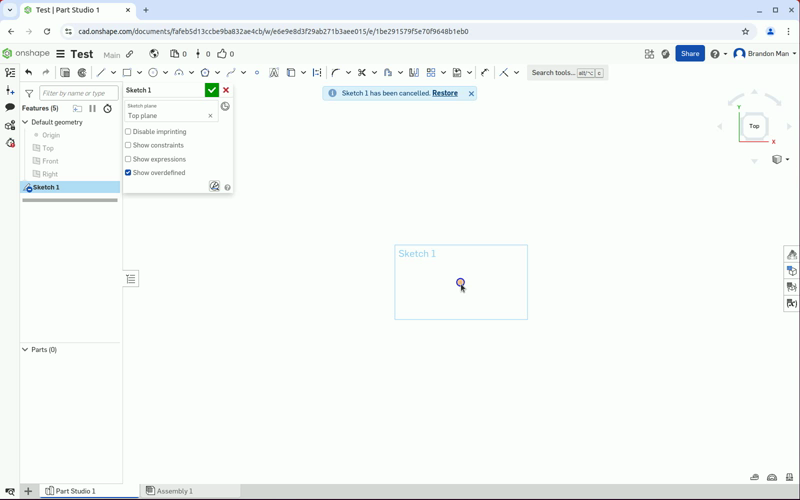
scroll(6)
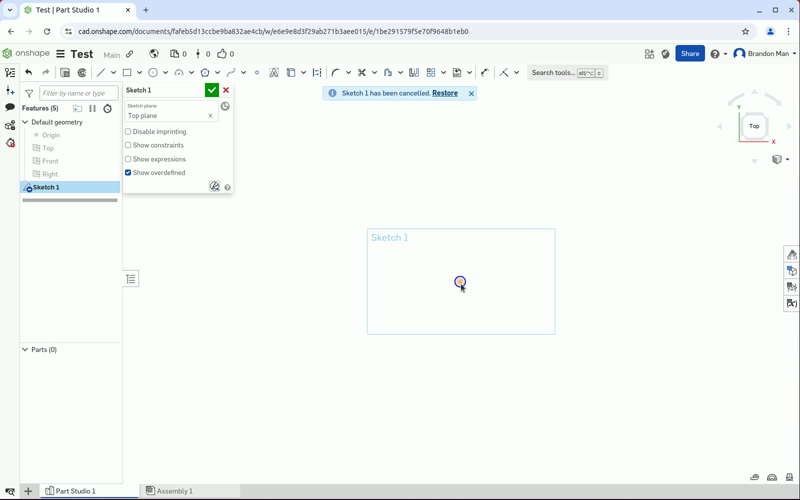
scroll(6)
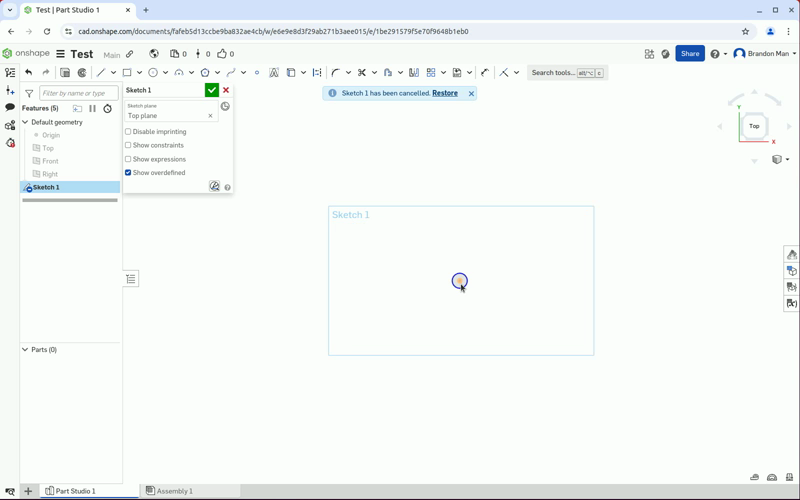
scroll(6)
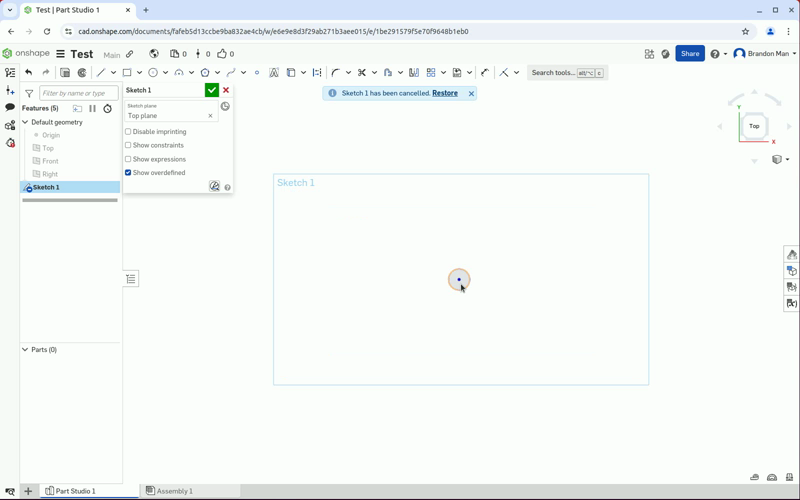
scroll(6)
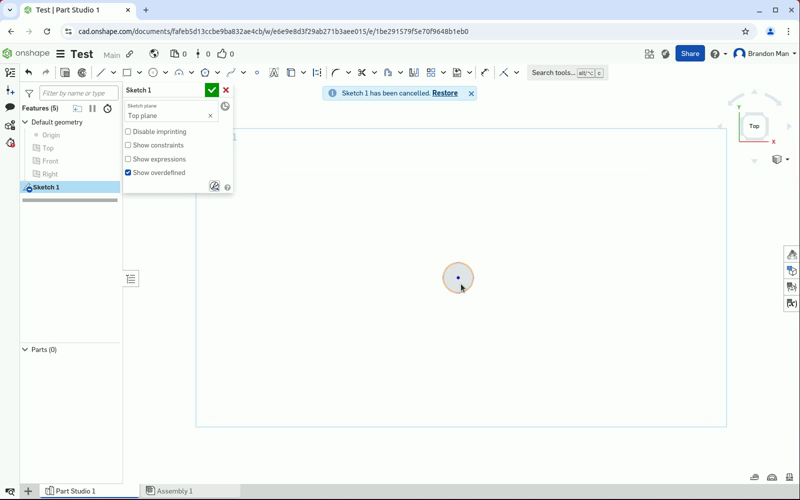
scroll(6)
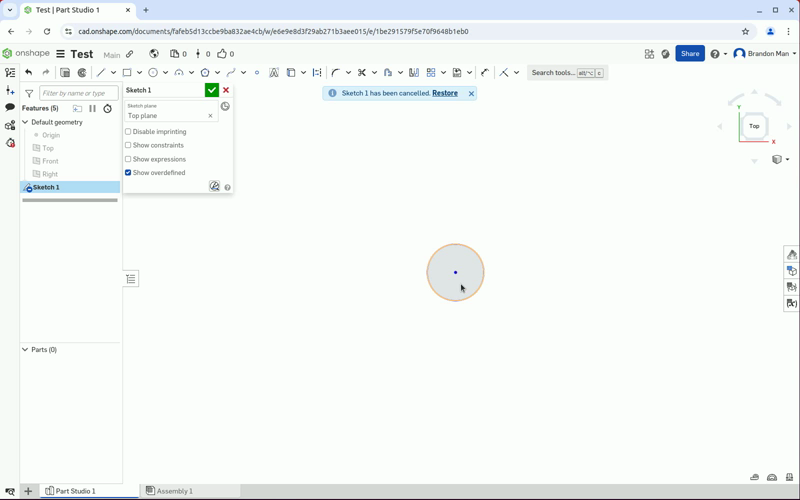
click(461, 283)
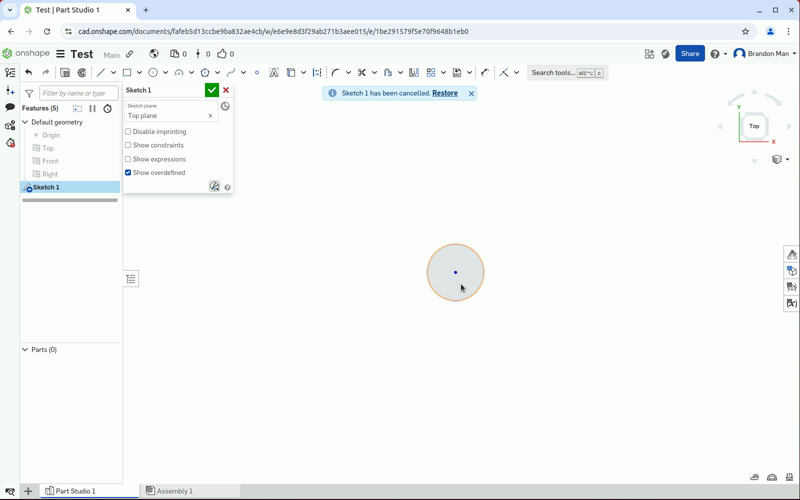
scroll(-6)
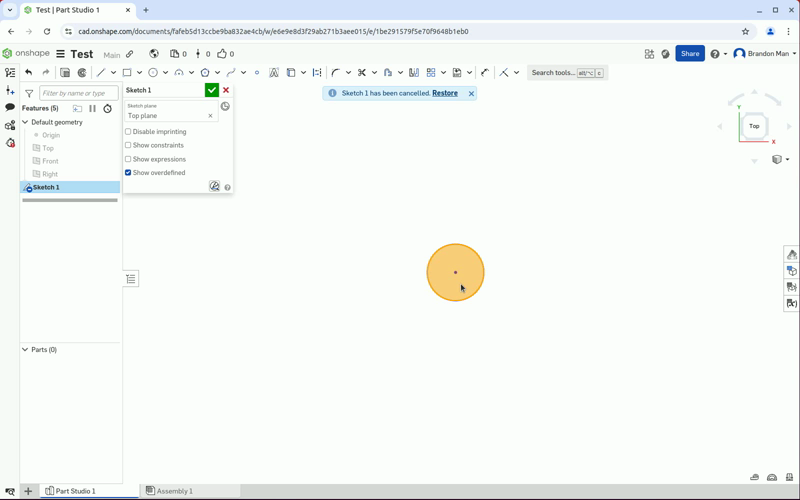
scroll(-6)
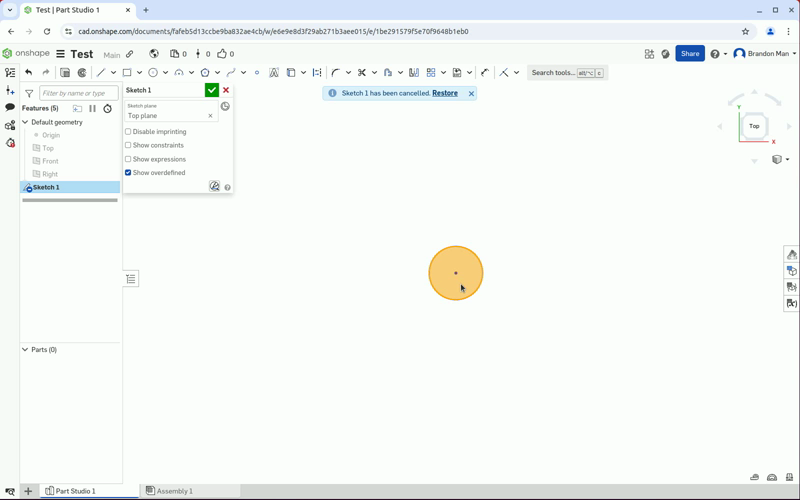
scroll(-6)
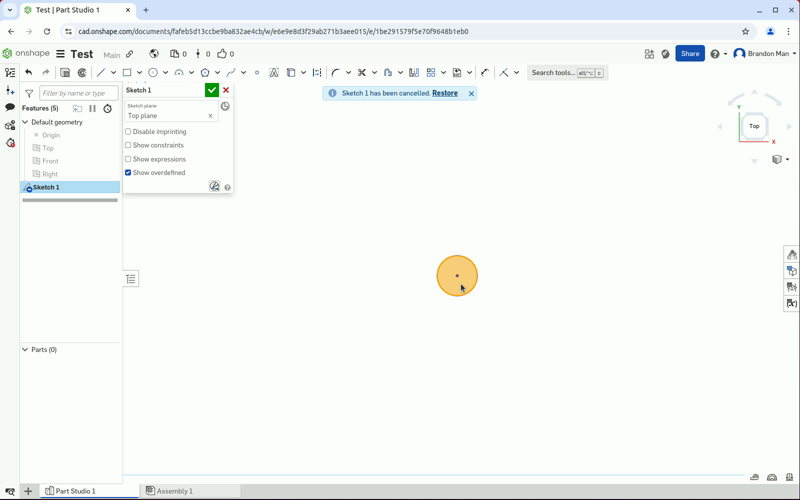
scroll(-6)
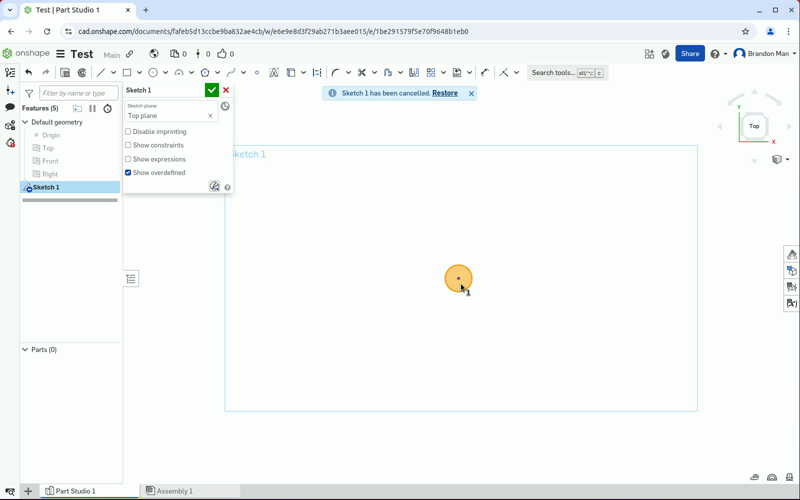
scroll(-6)
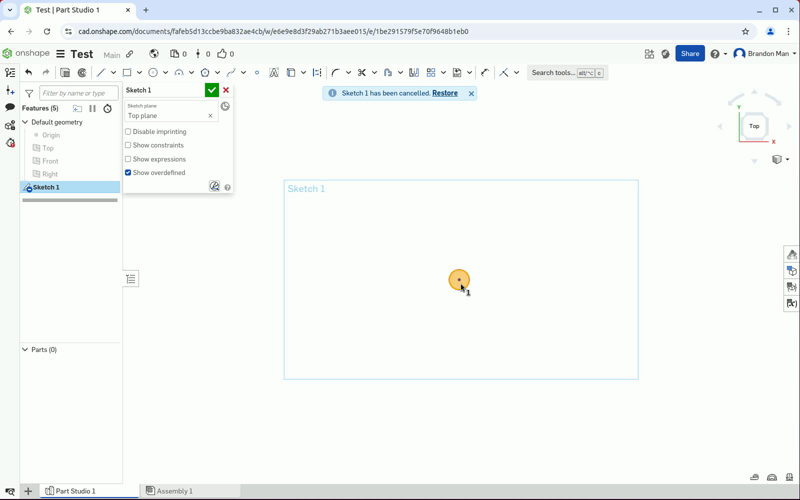
scroll(-6)
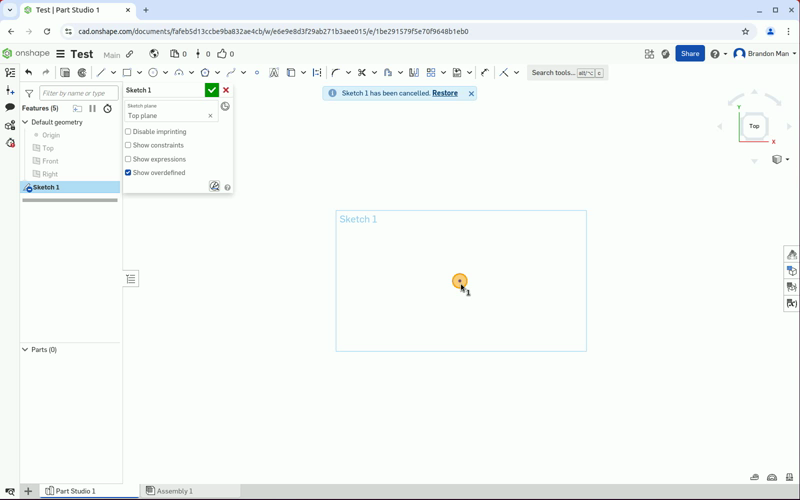
scroll(-6)
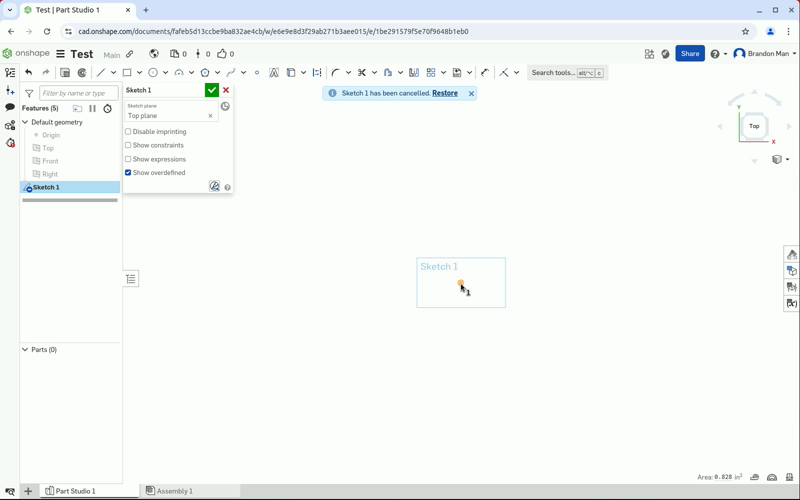
mouse_move(73, 352)
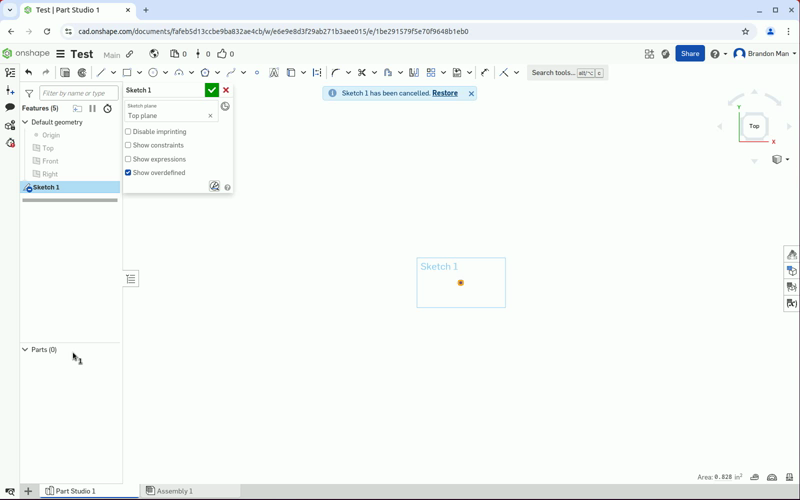
key(shift+y)
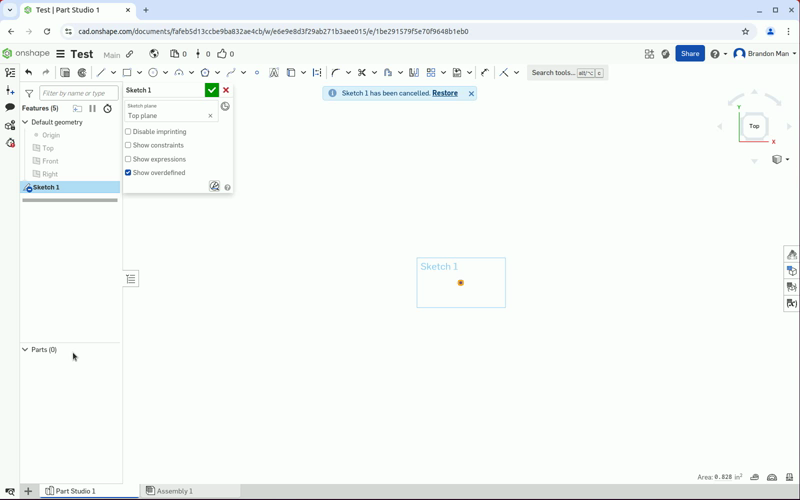
key(shift+e)
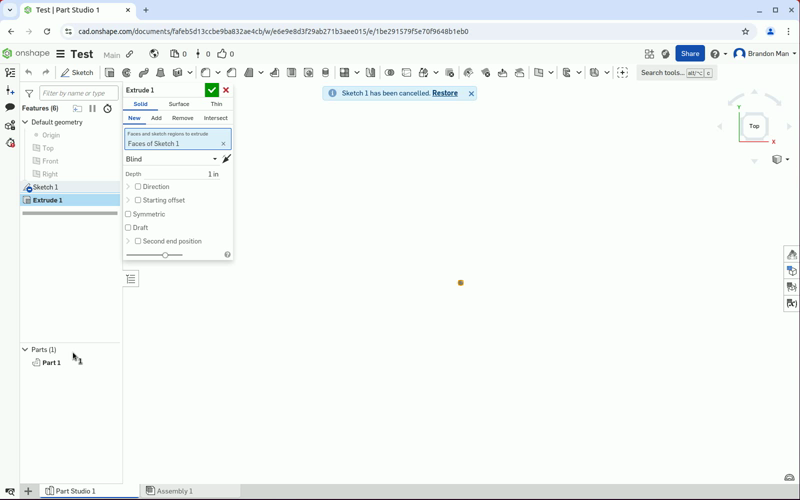
mouse_move(143, 106)
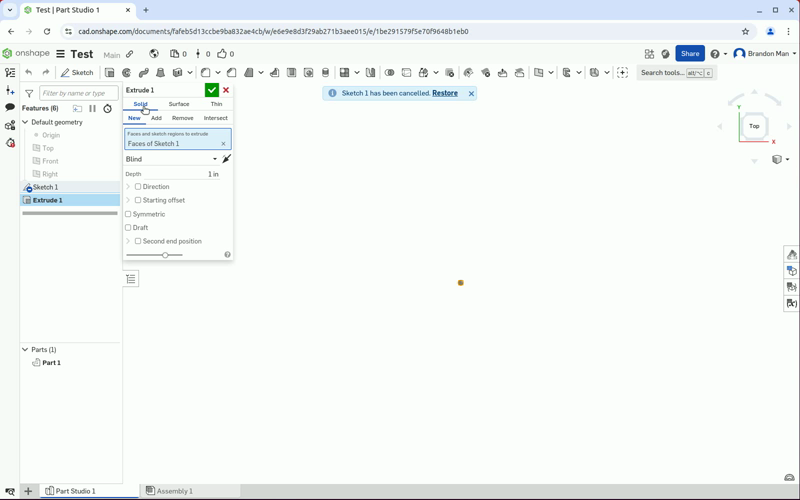
click(143, 106)
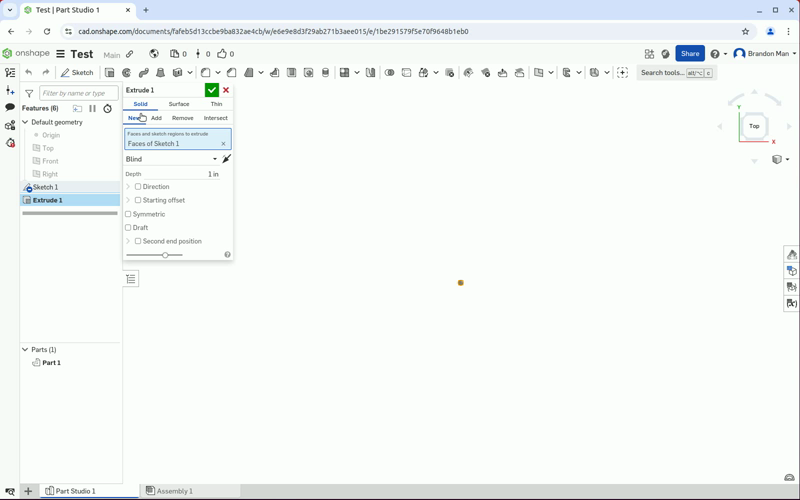
mouse_move(137, 120)
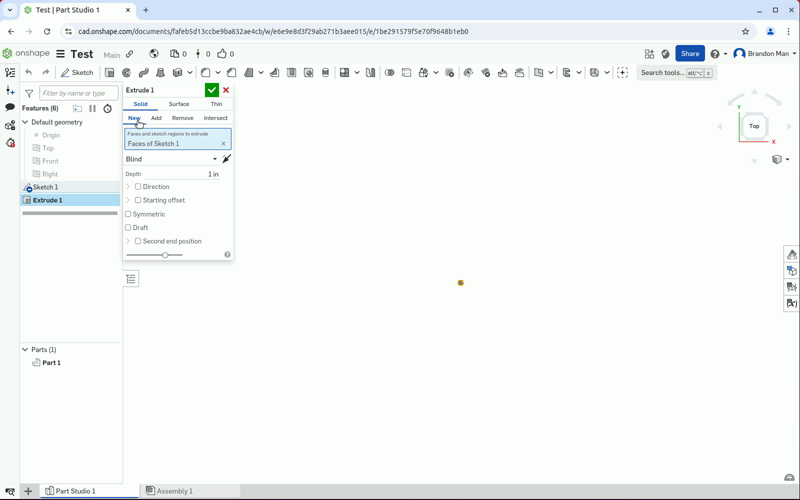
click(137, 120)
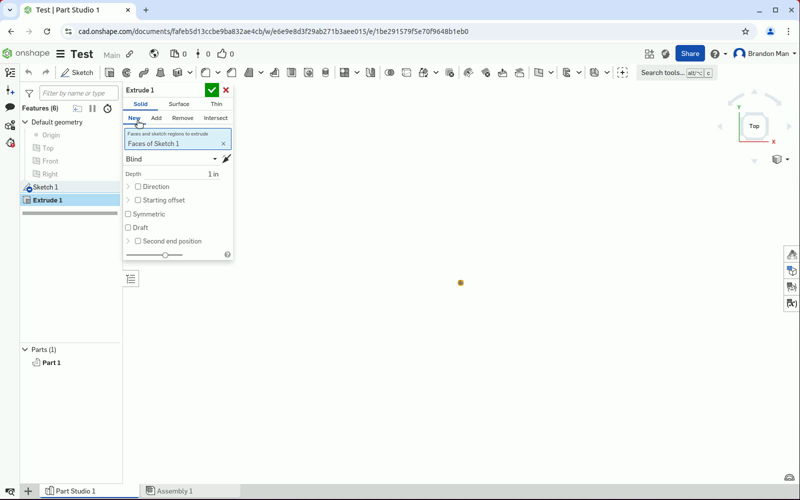
key(tab, 4)
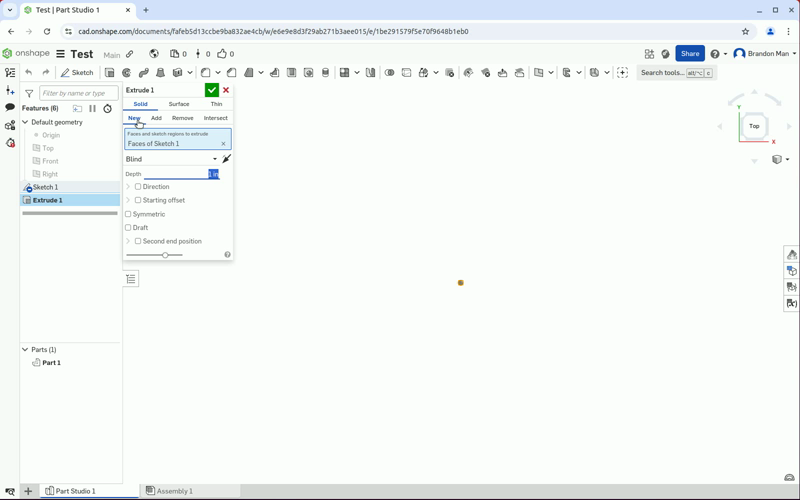
text(23.108)
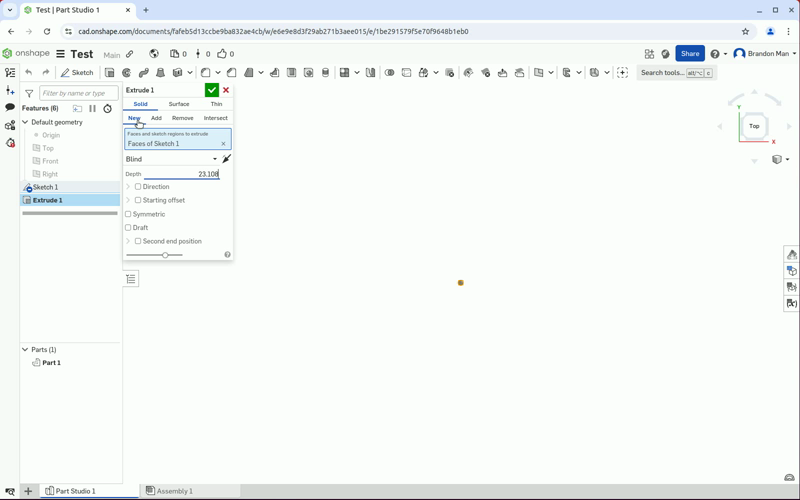
key(enter)
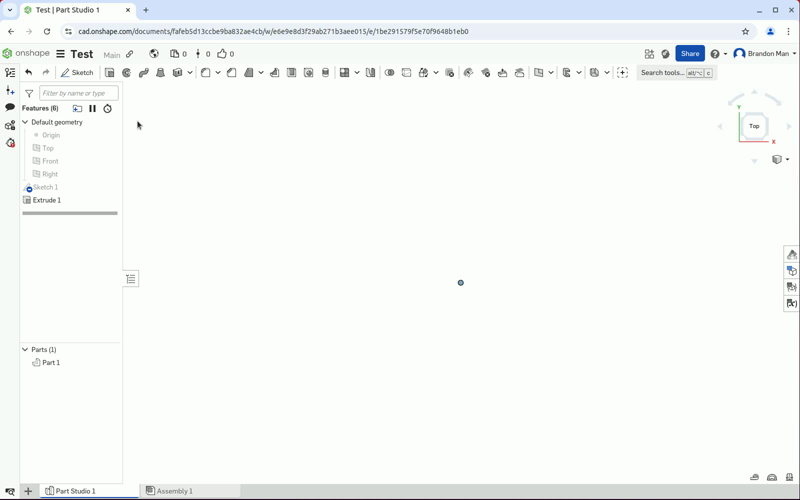
key(shift+h)
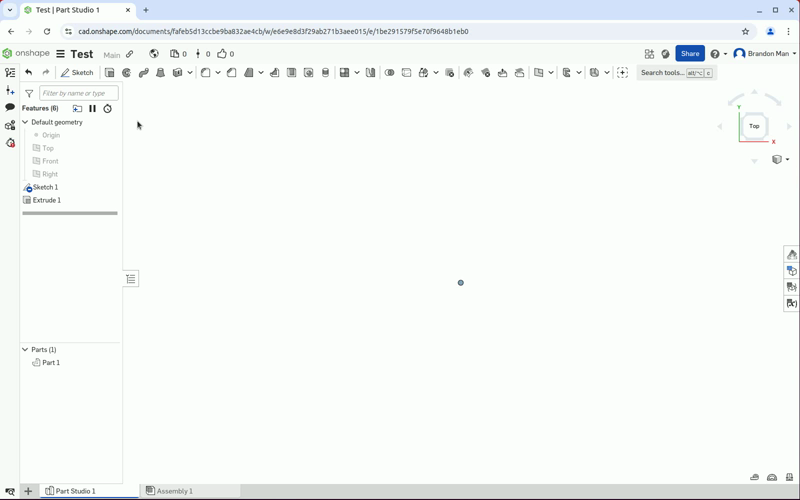
key(shift+h)
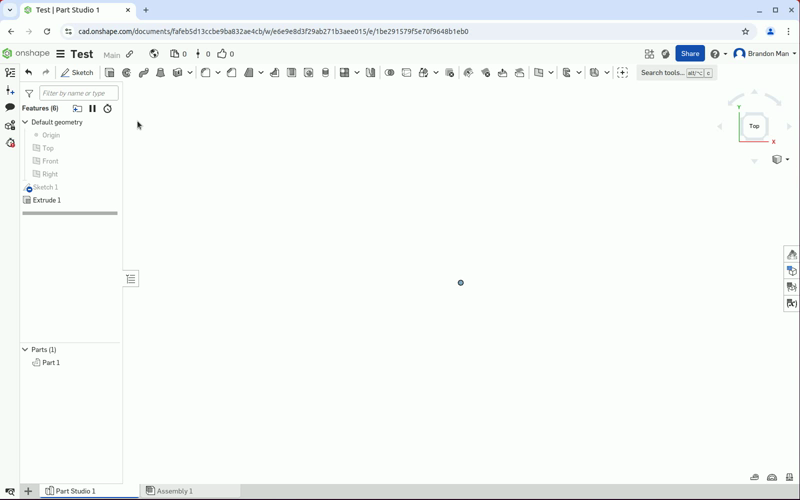
mouse_move(73, 189)
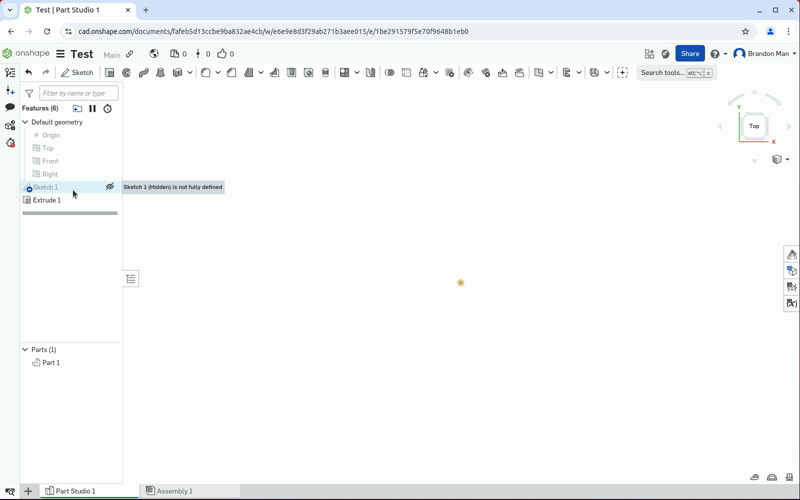
click(73, 189)
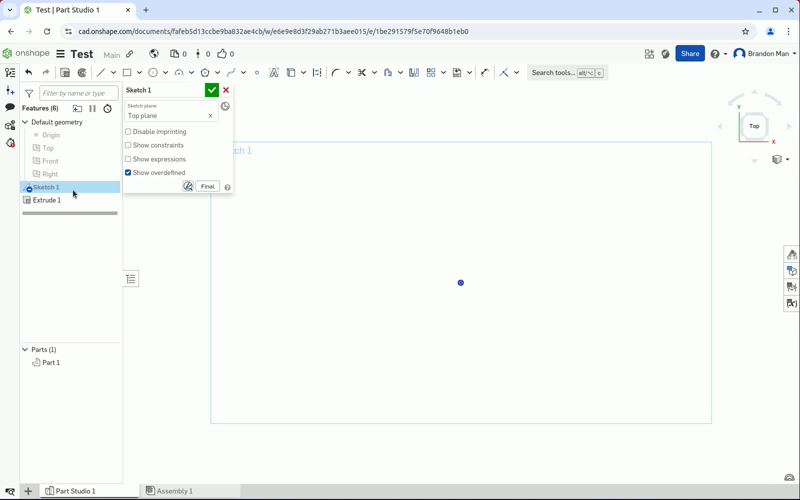
mouse_move(229, 92)
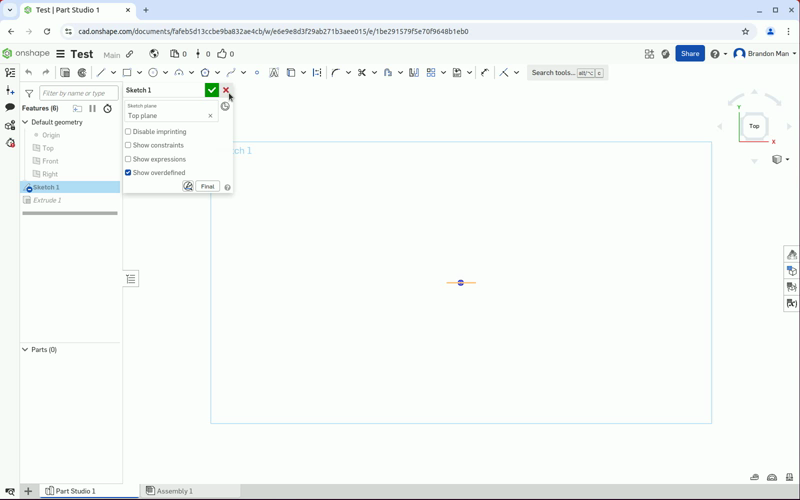
click(229, 92)
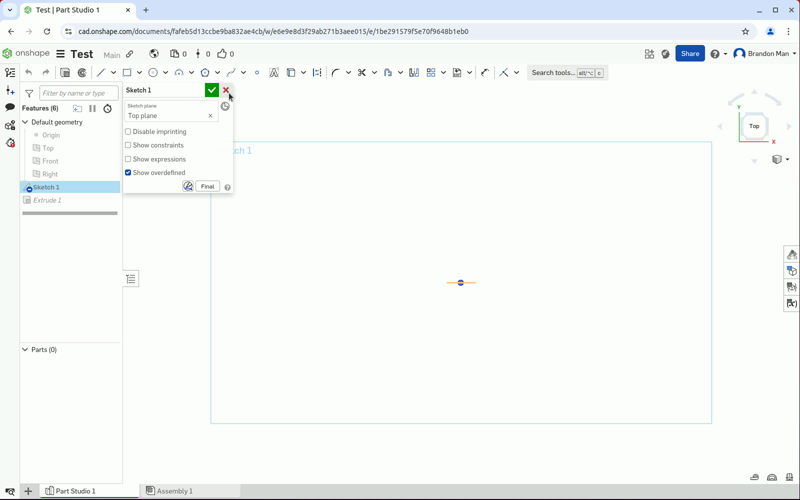
key(shift+s)
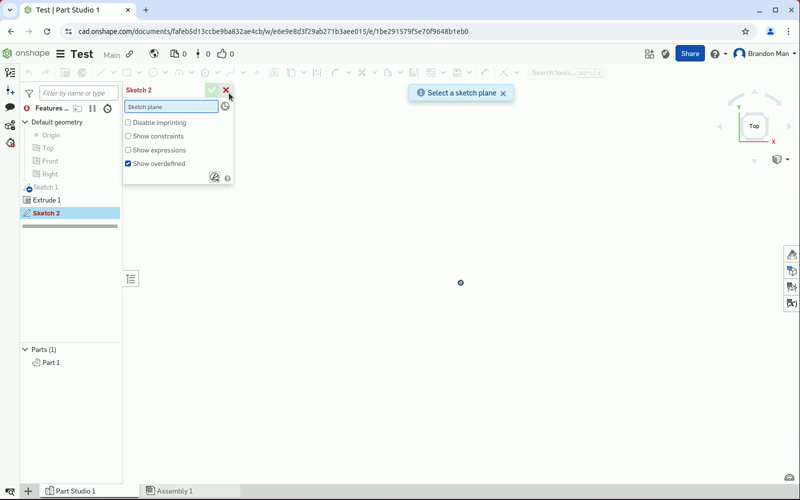
mouse_move(73, 150)
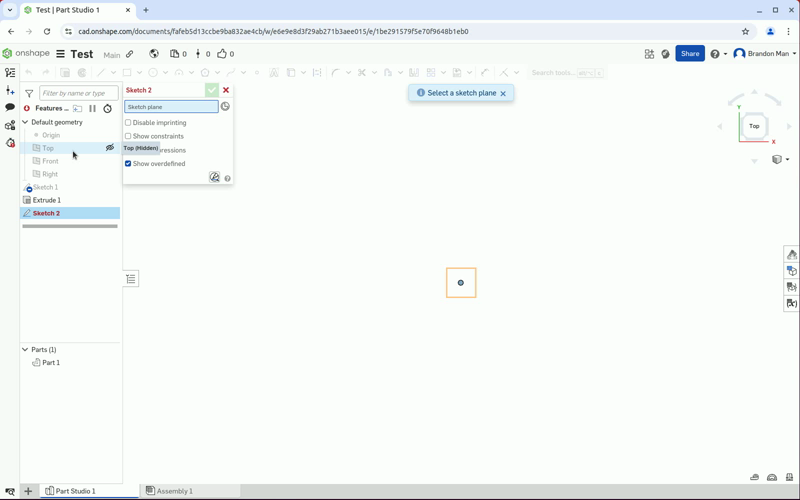
click(73, 150)
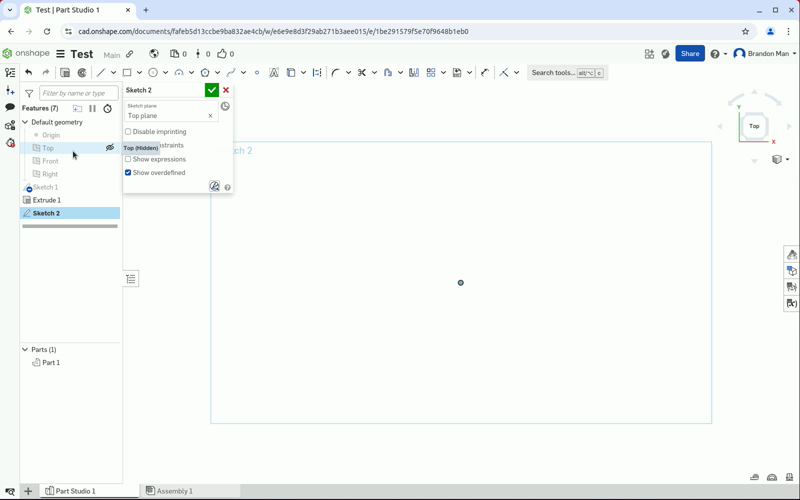
mouse_move(73, 352)
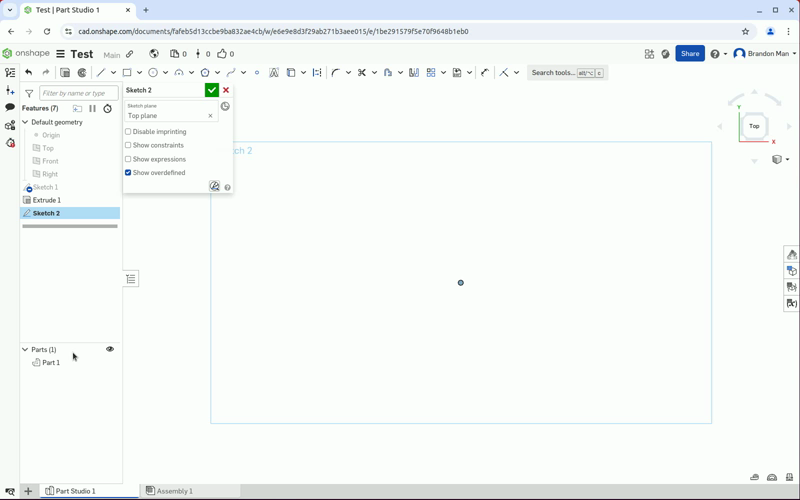
key(y)
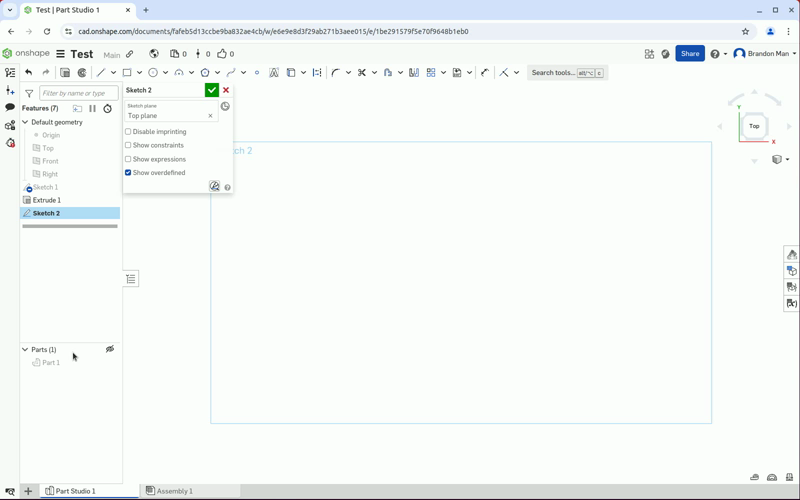
key(c)
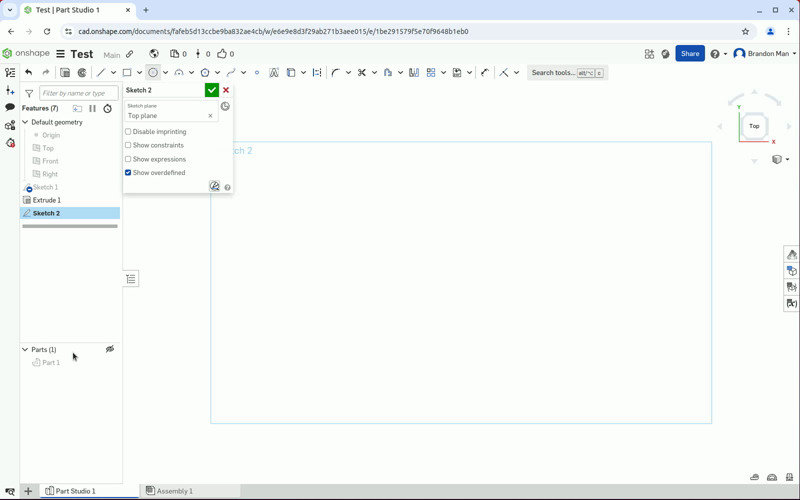
key_down(shift)
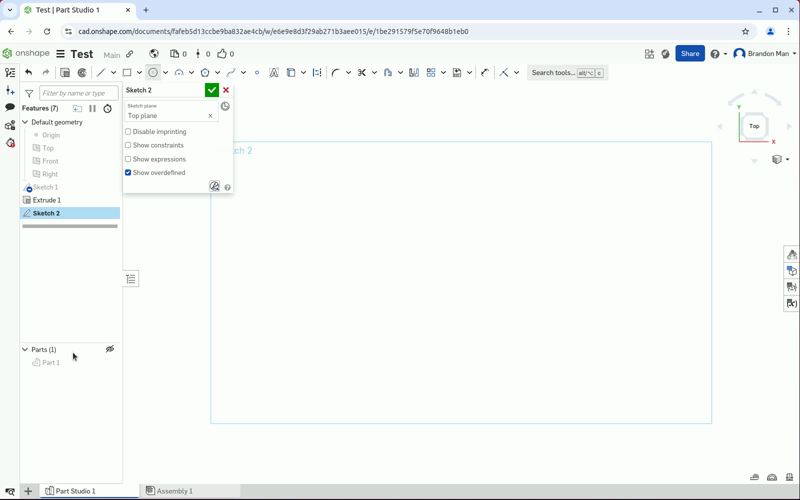
mouse_move(460, 282)
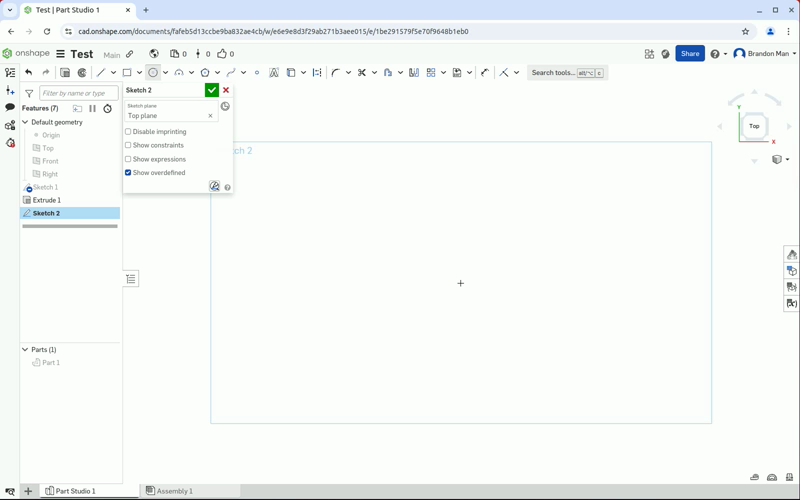
click(460, 282)
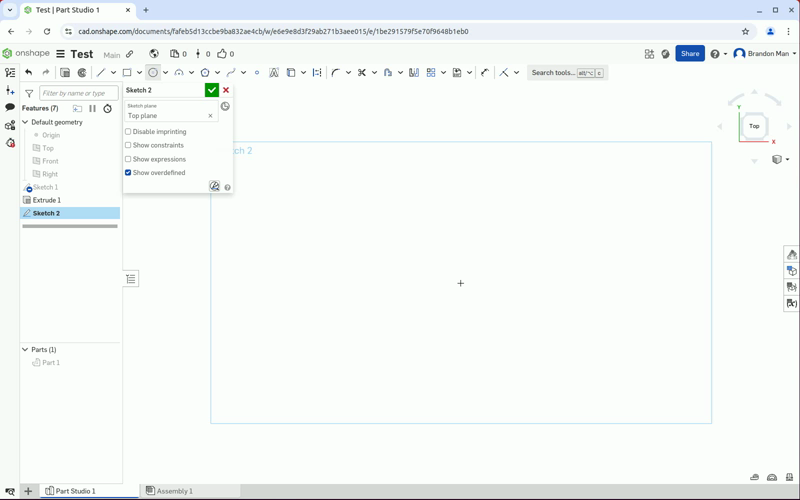
key_up(shift)
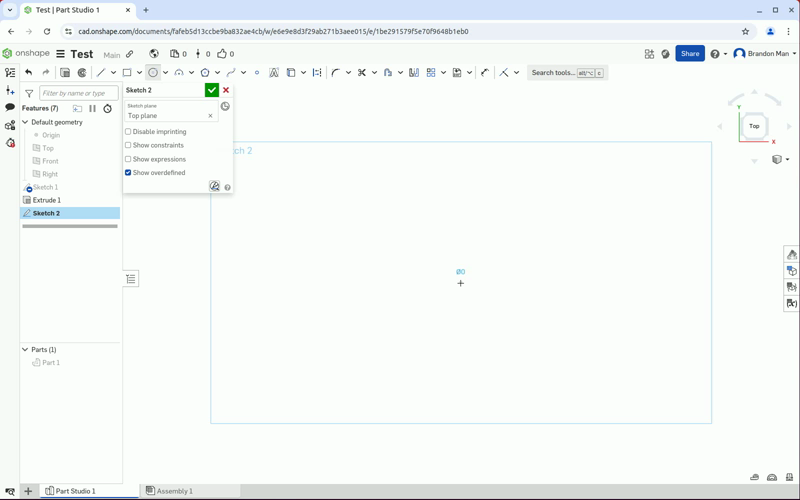
mouse_move(463, 282)
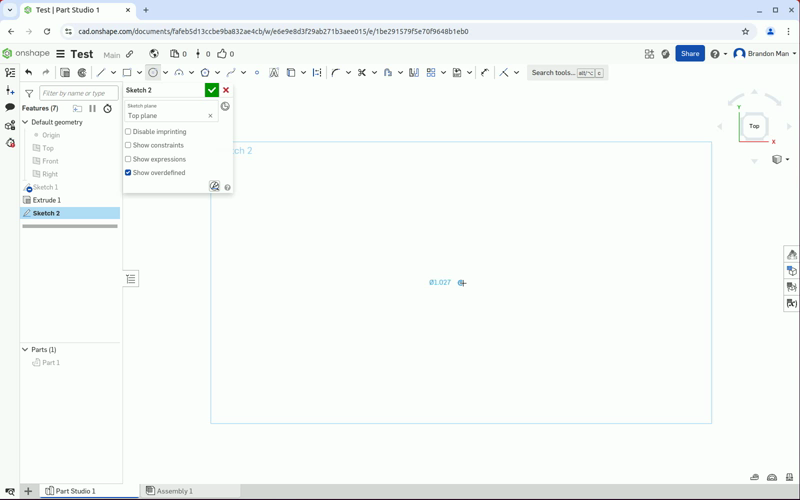
scroll(6)
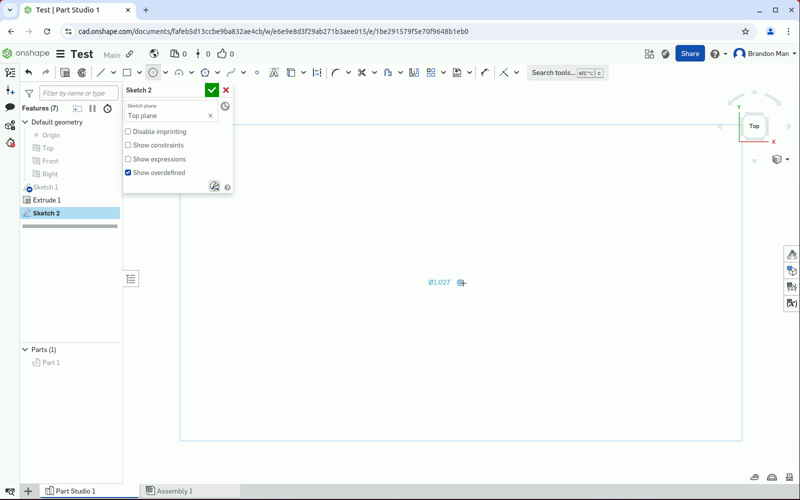
scroll(6)
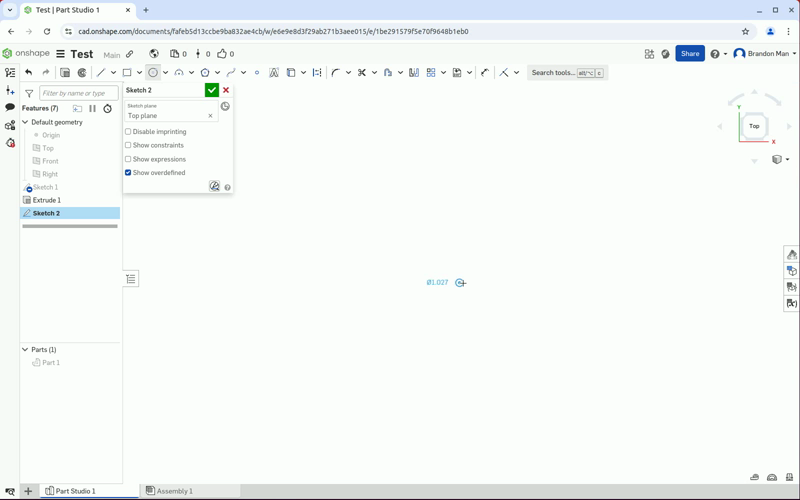
scroll(6)
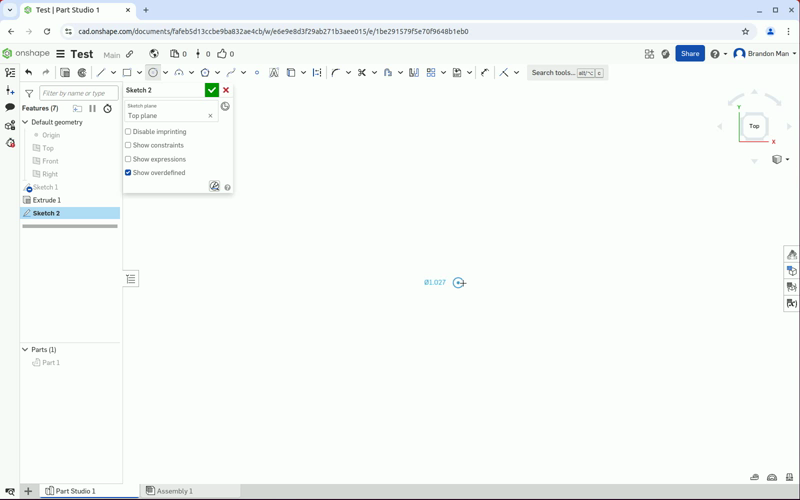
scroll(6)
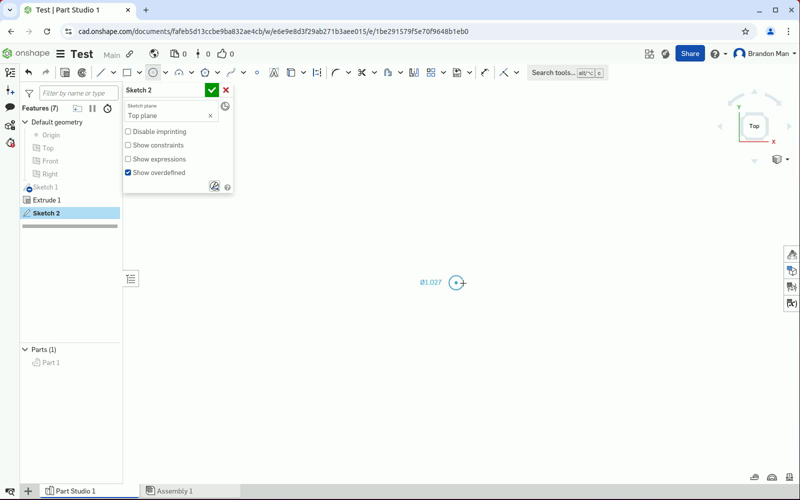
scroll(6)
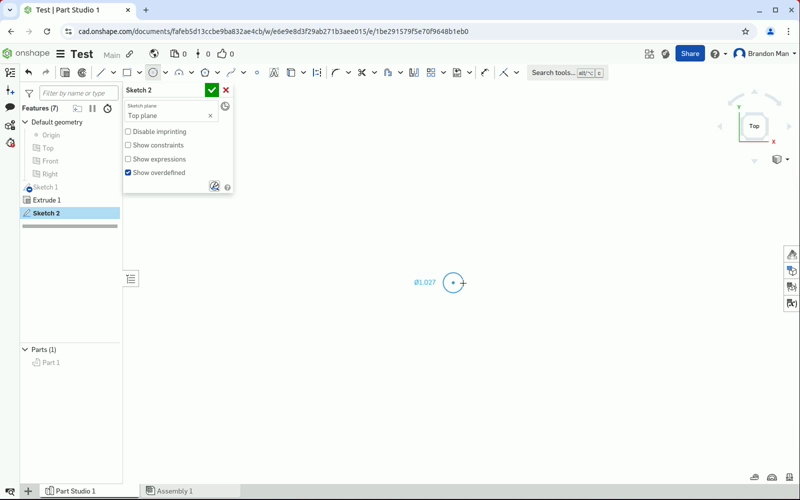
scroll(6)
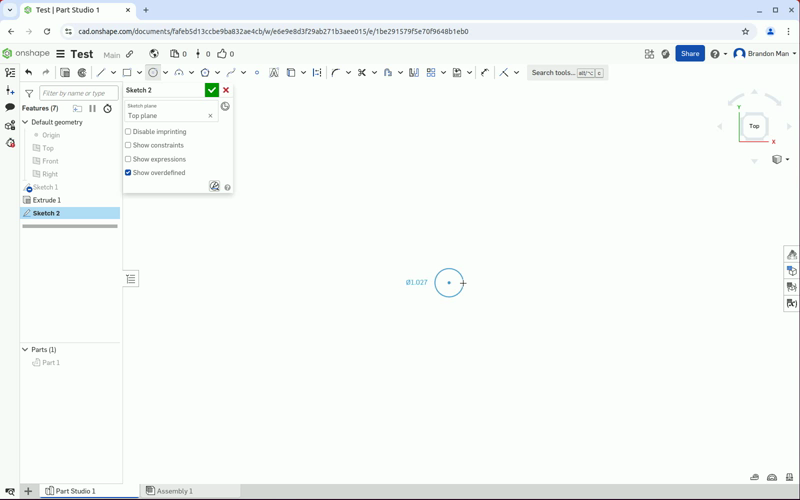
scroll(6)
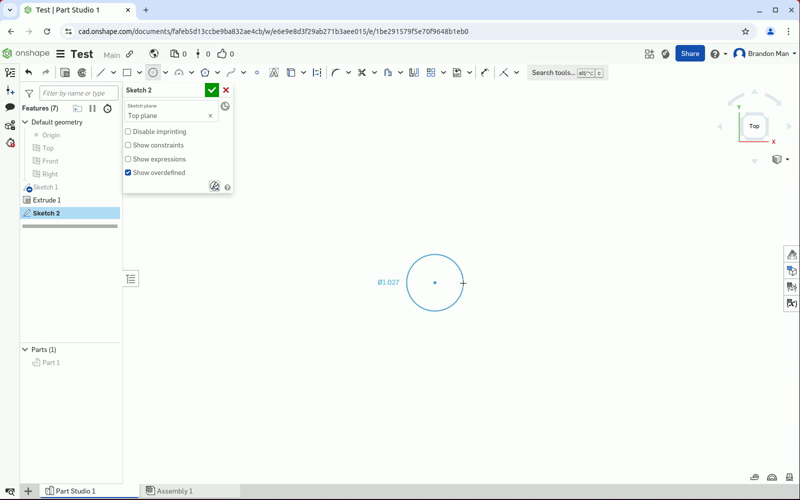
click(463, 282)
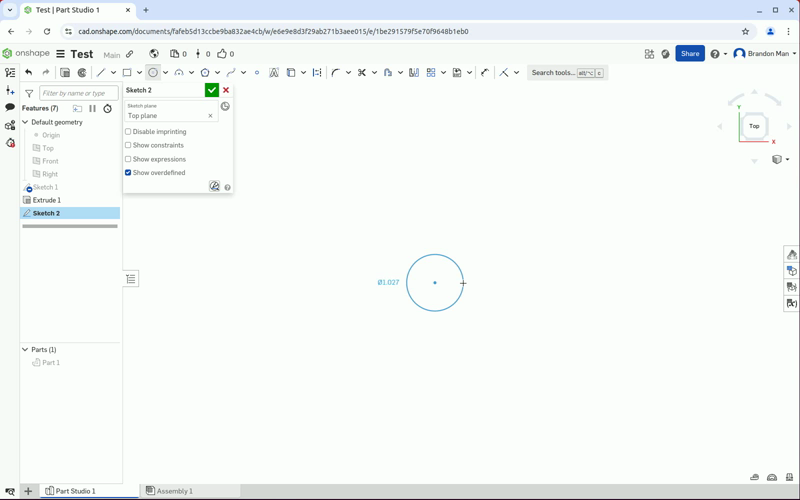
scroll(-6)
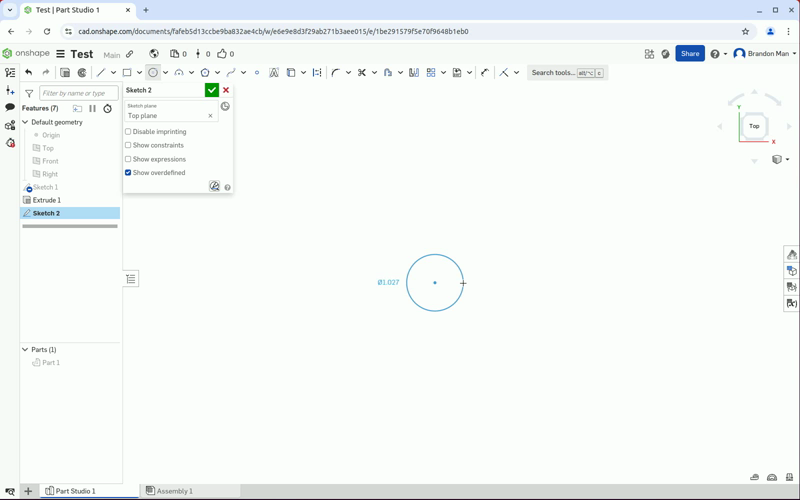
scroll(-6)
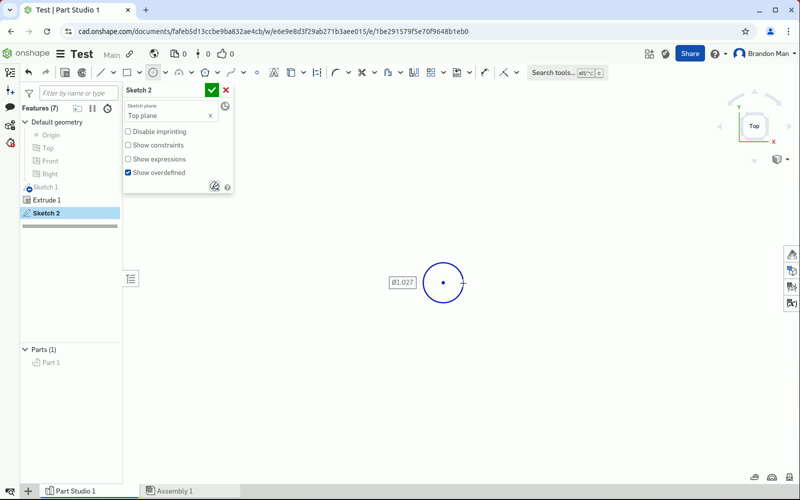
scroll(-6)
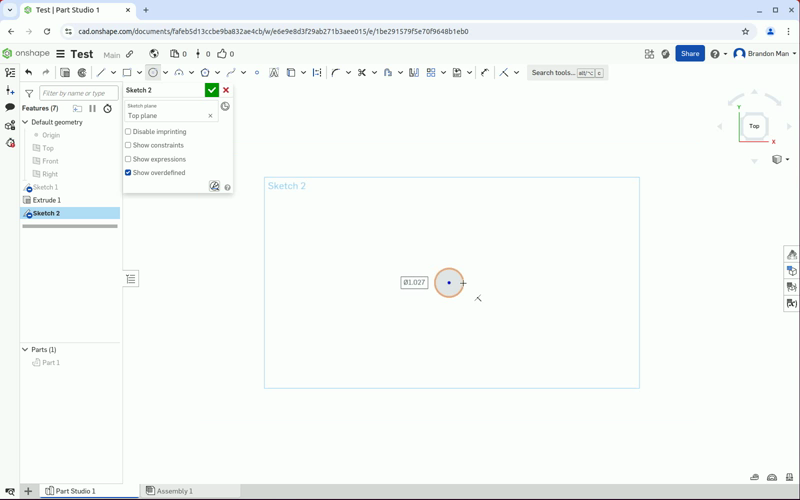
scroll(-6)
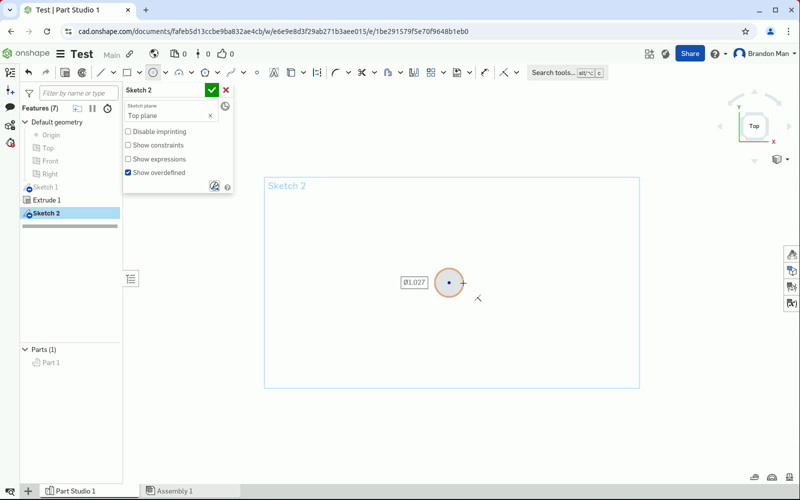
scroll(-6)
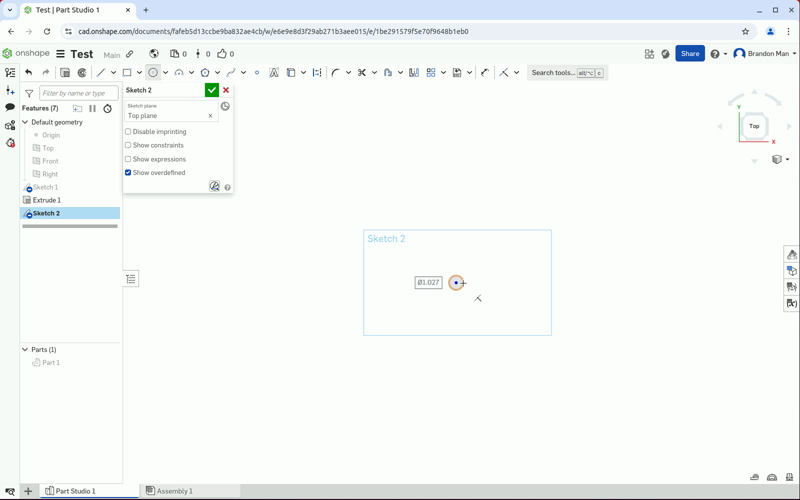
scroll(-6)
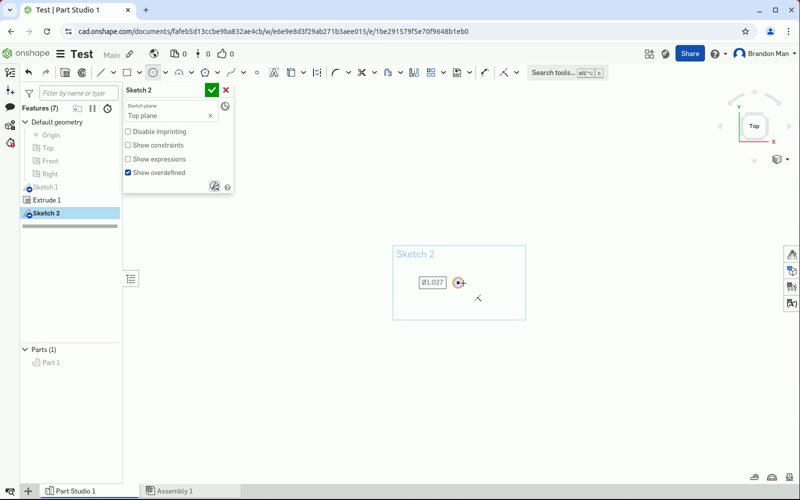
scroll(-6)
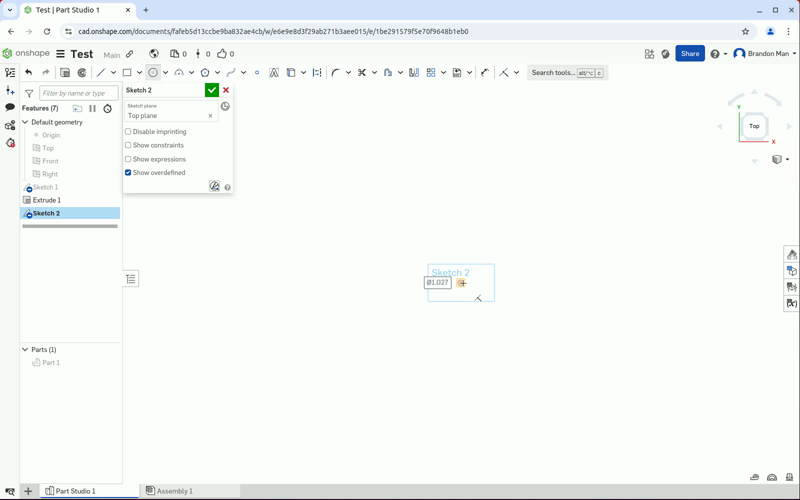
key(esc)
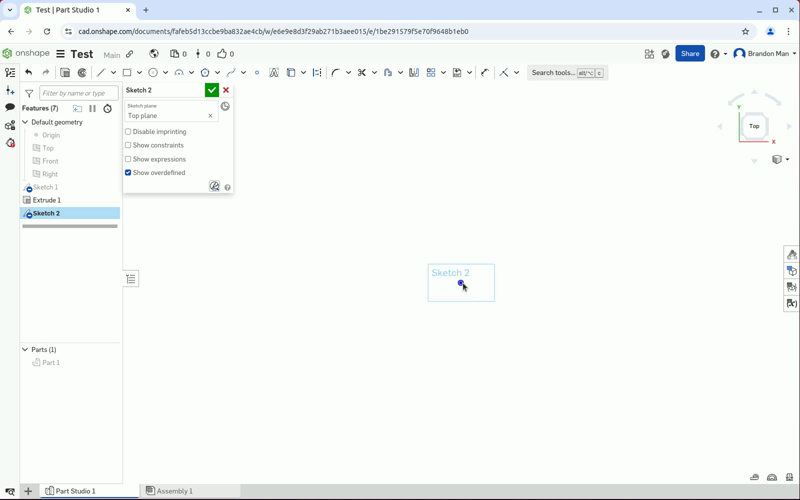
mouse_move(462, 283)
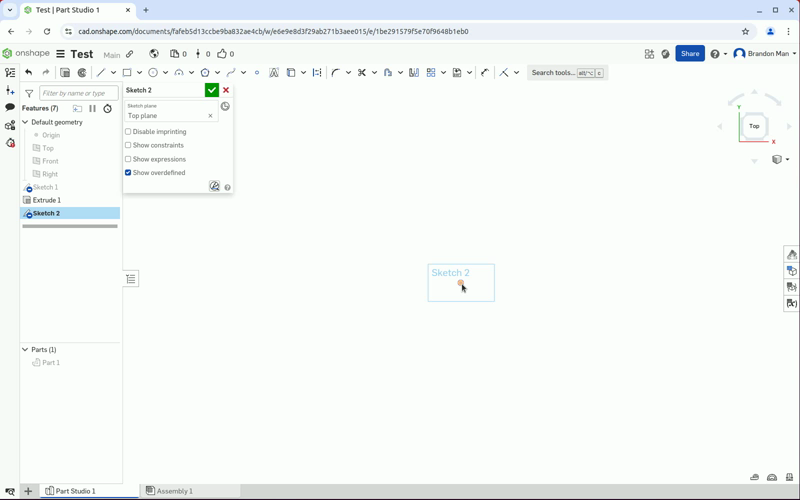
scroll(6)
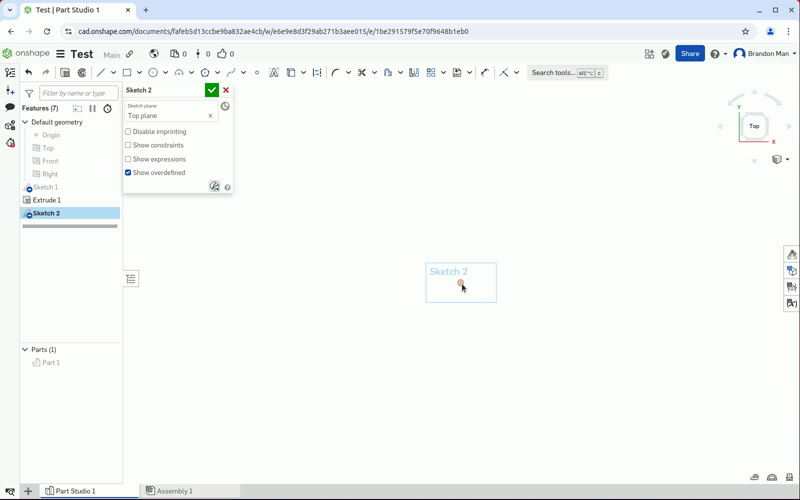
scroll(6)
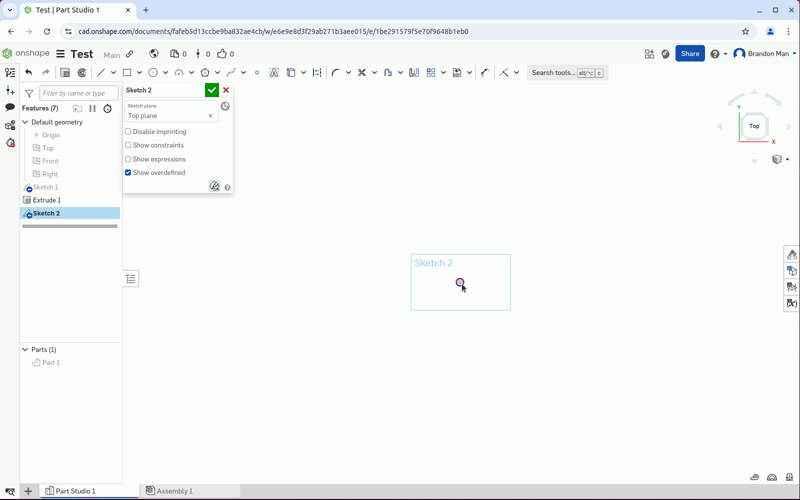
scroll(6)
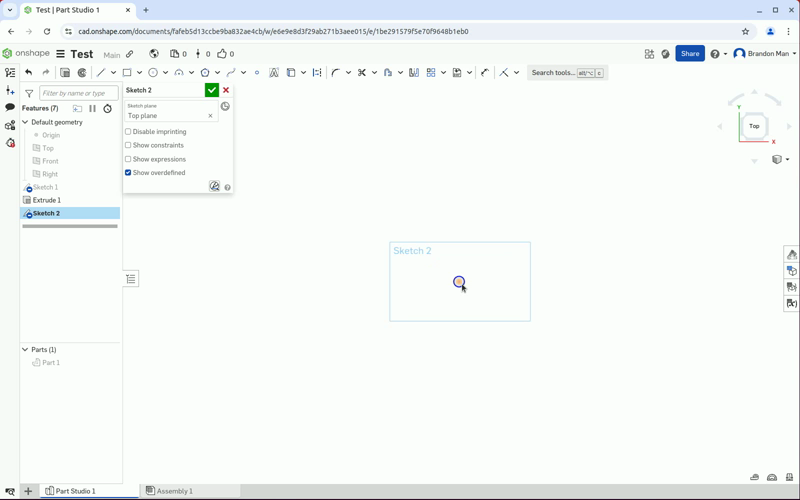
scroll(6)
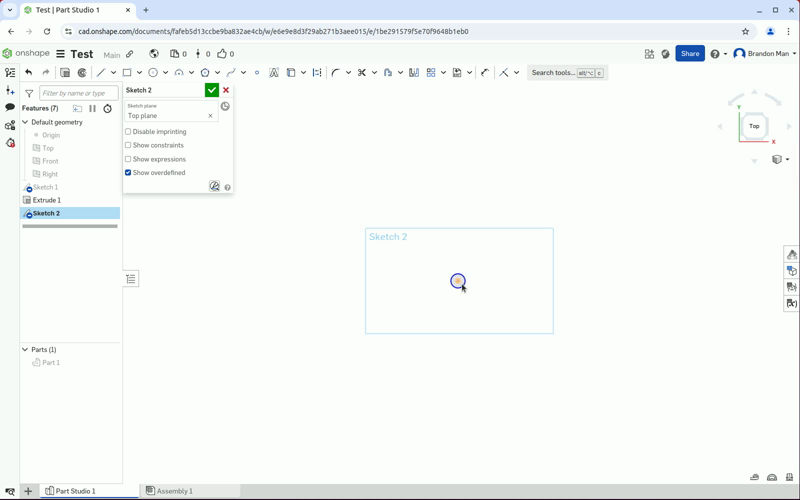
scroll(6)
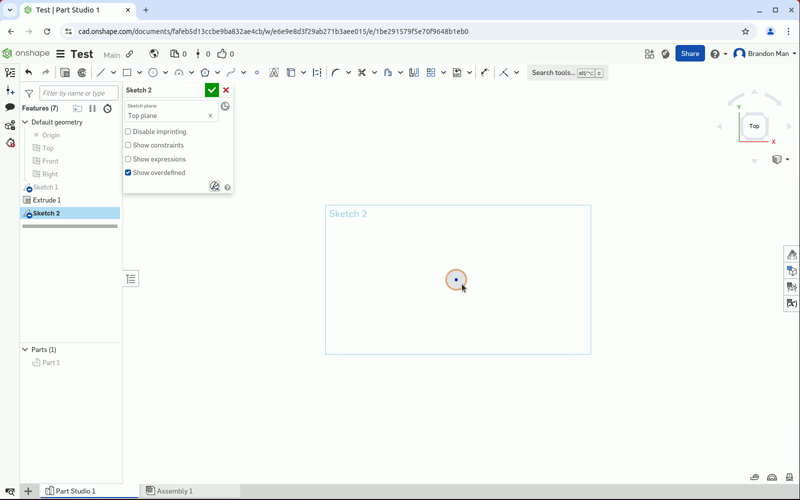
scroll(6)
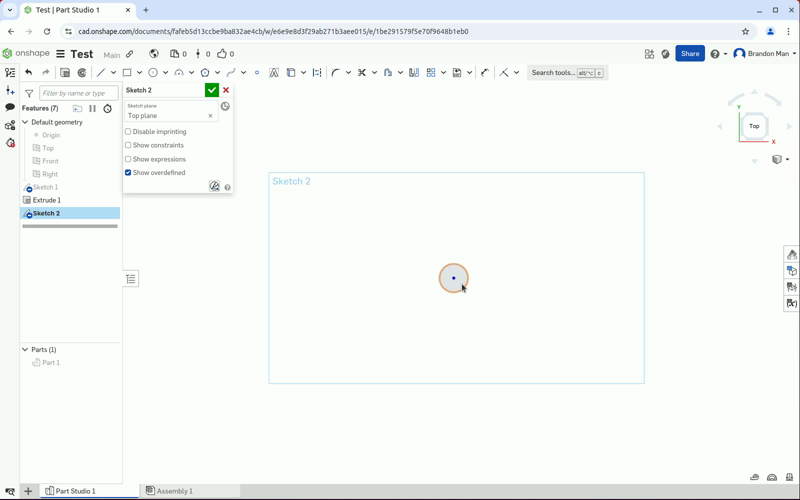
scroll(6)
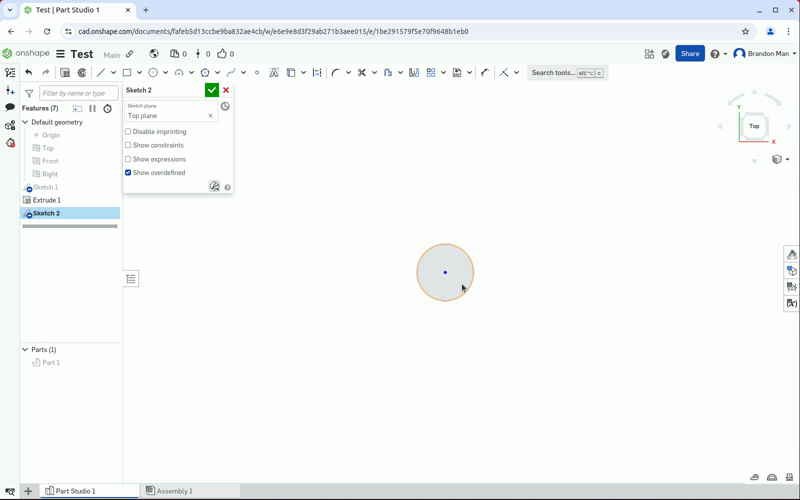
click(462, 283)
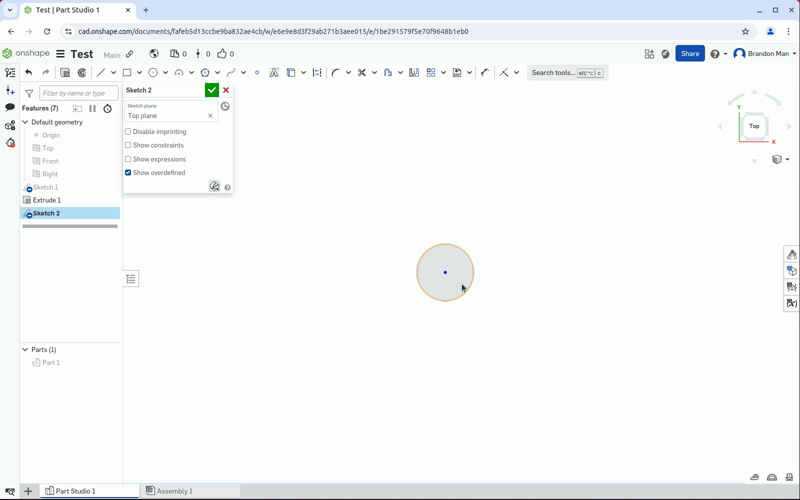
scroll(-6)
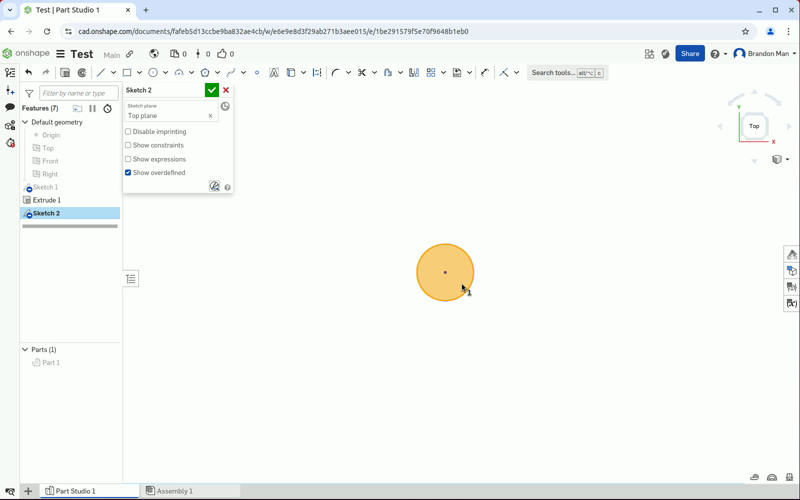
scroll(-6)
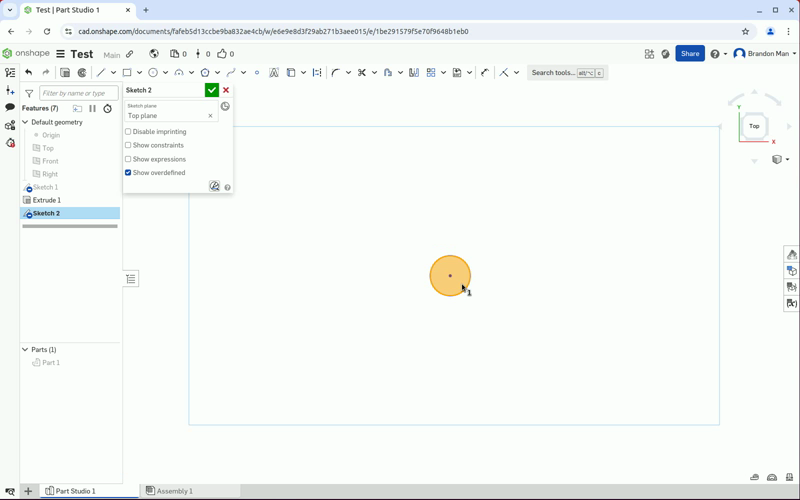
scroll(-6)
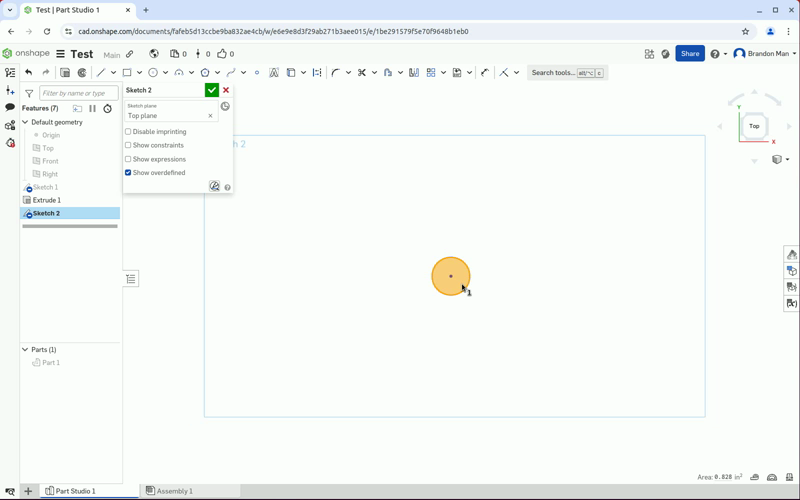
scroll(-6)
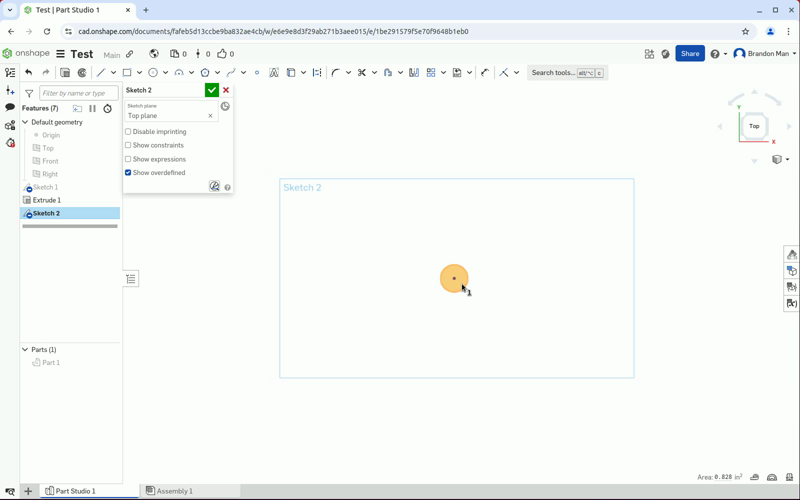
scroll(-6)
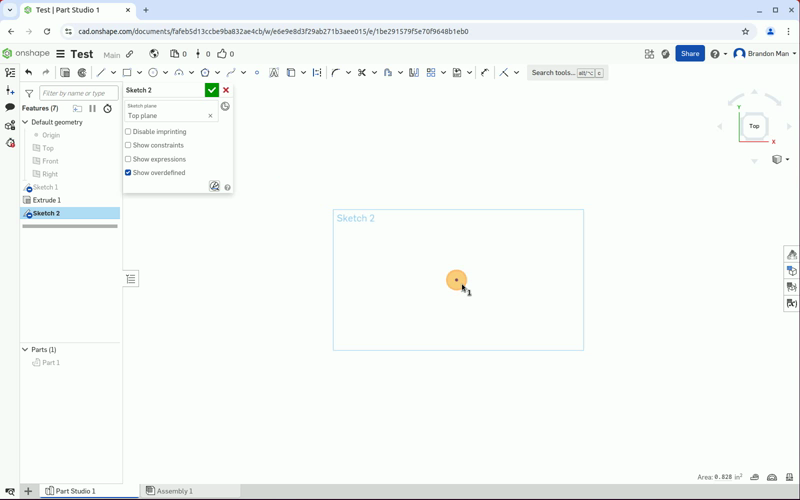
scroll(-6)
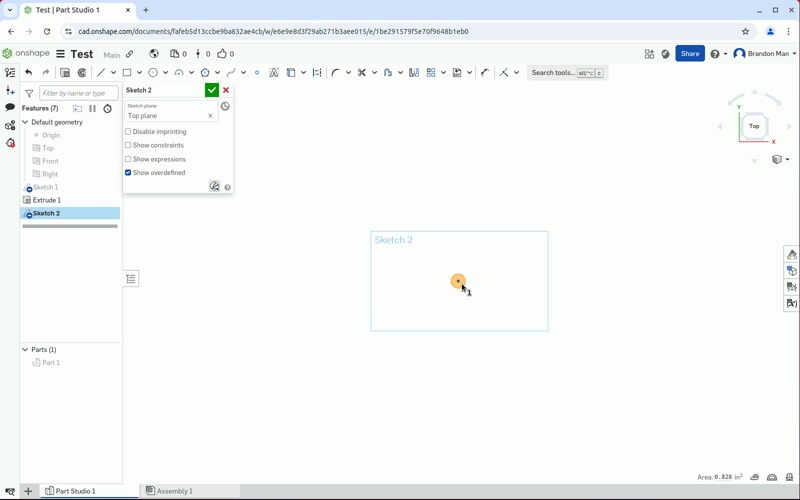
scroll(-6)
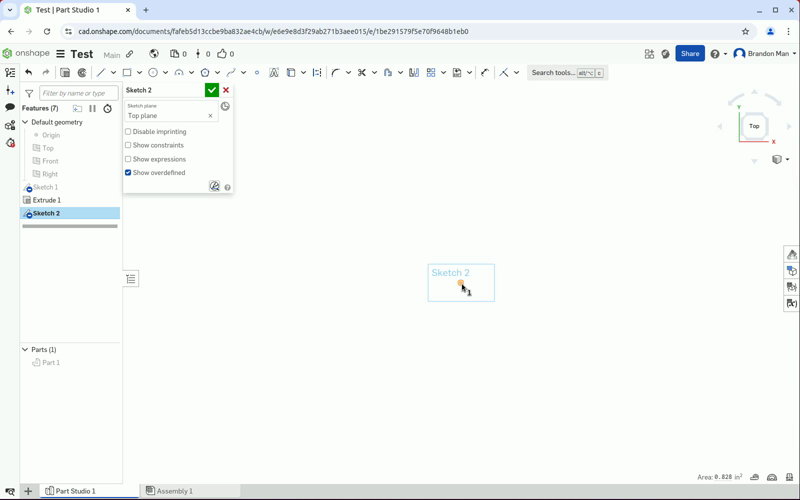
mouse_move(73, 352)
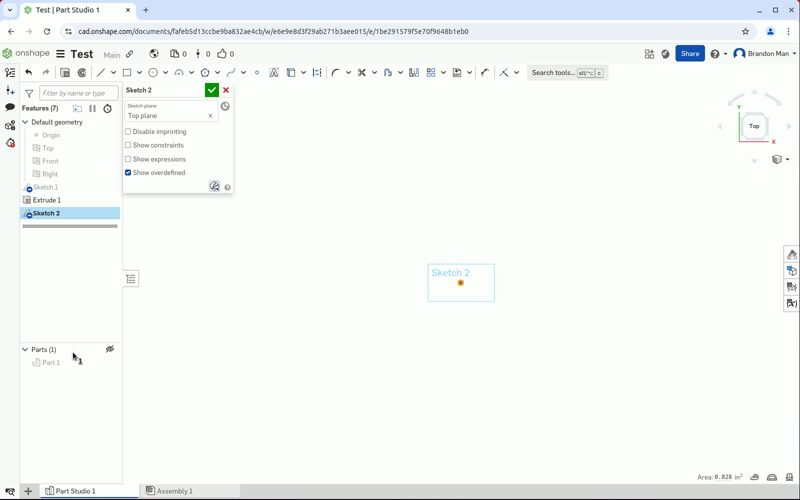
key(shift+y)
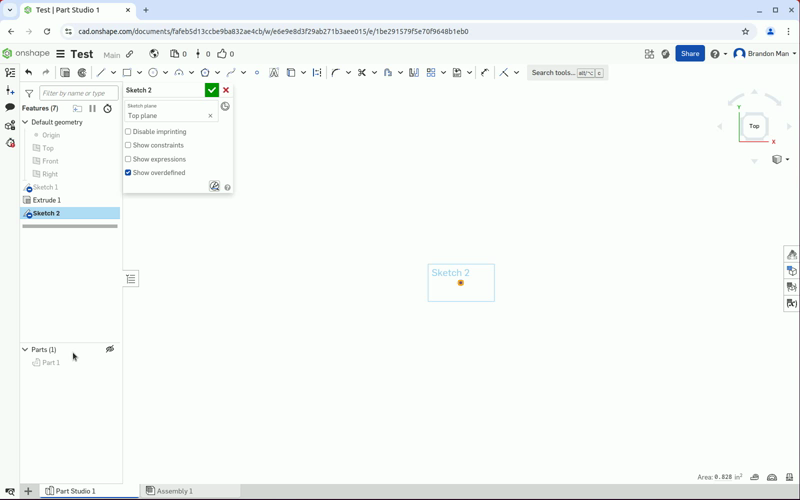
key(shift+e)
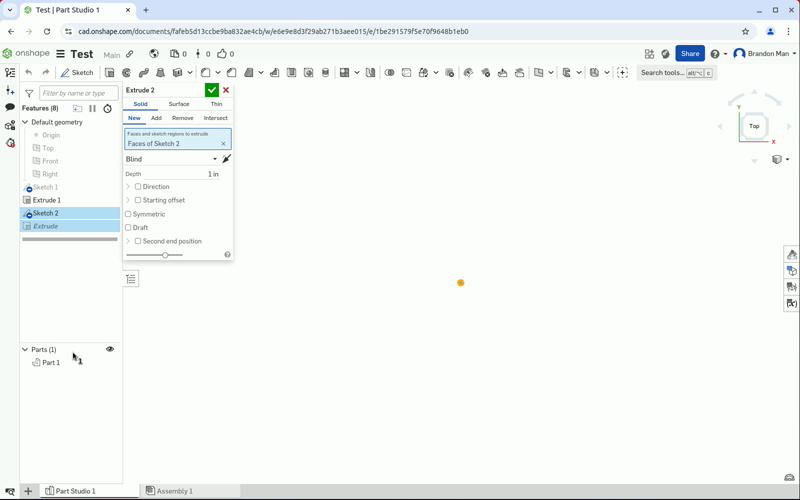
mouse_move(143, 106)
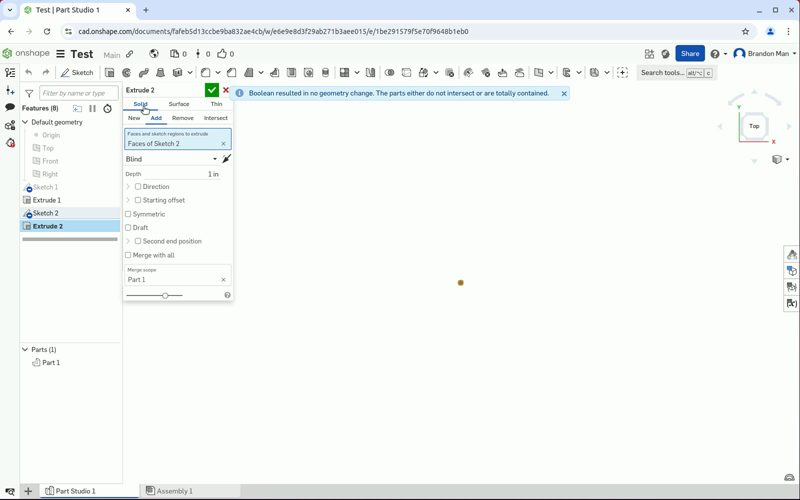
click(143, 106)
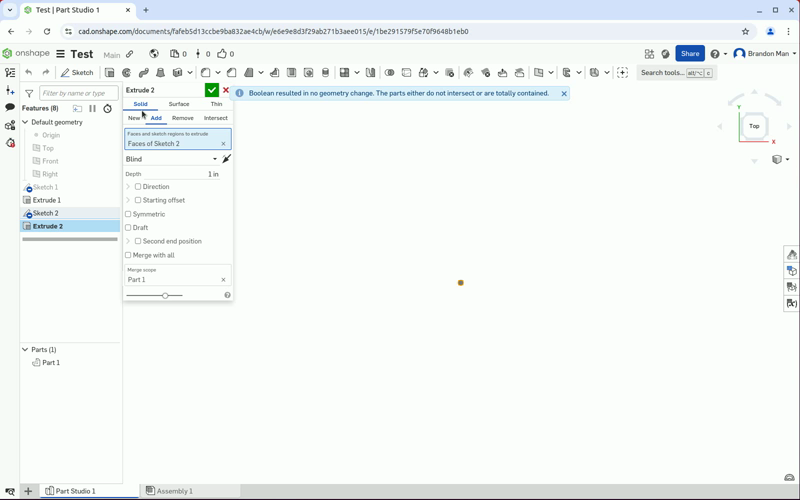
mouse_move(137, 120)
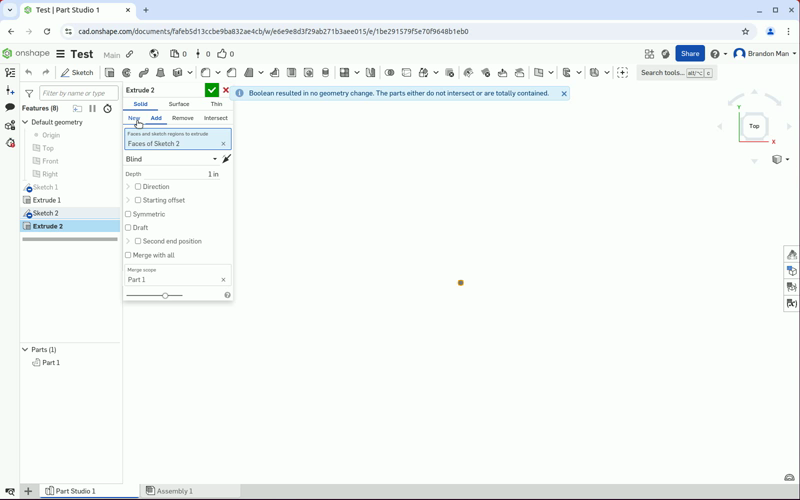
click(137, 120)
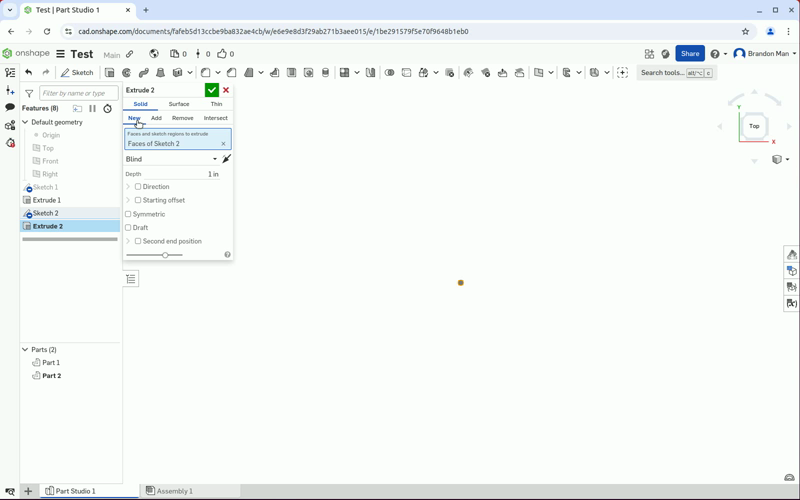
key(tab, 4)
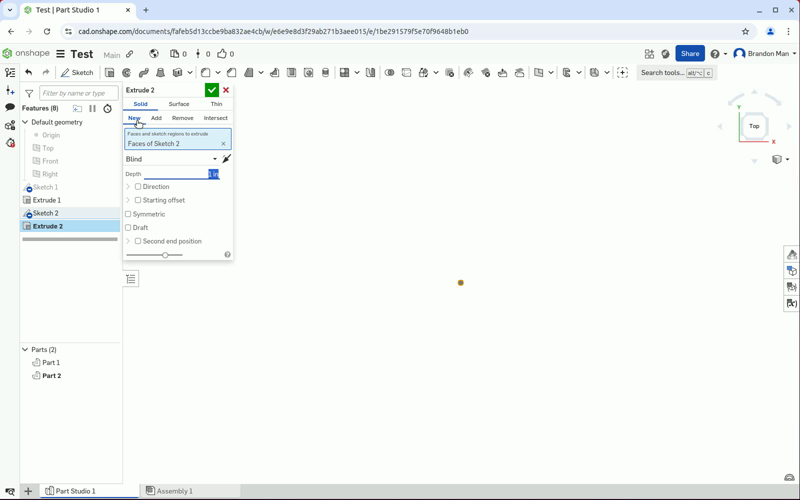
text(23.108)
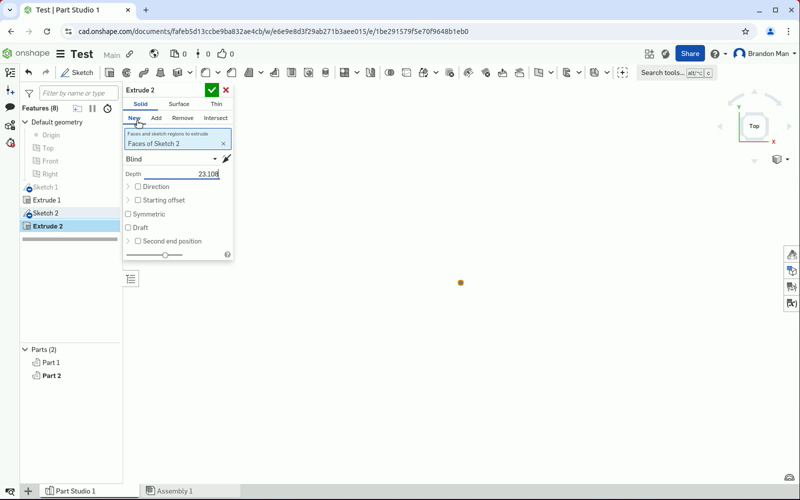
key(enter)
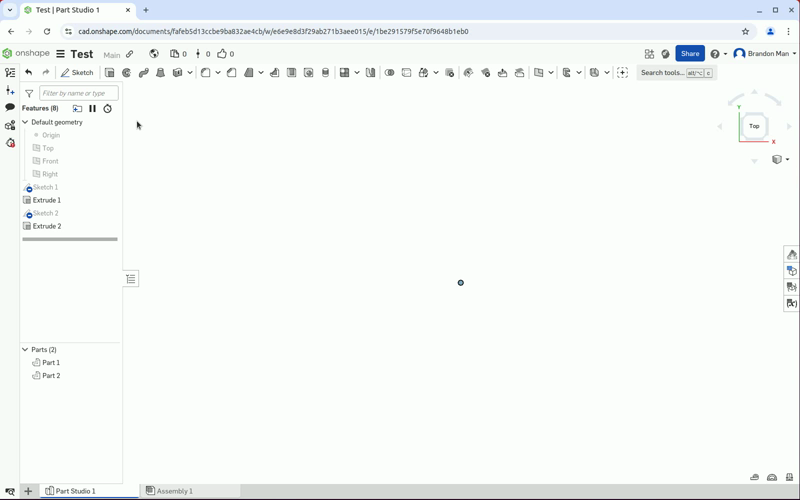
key(shift+h)
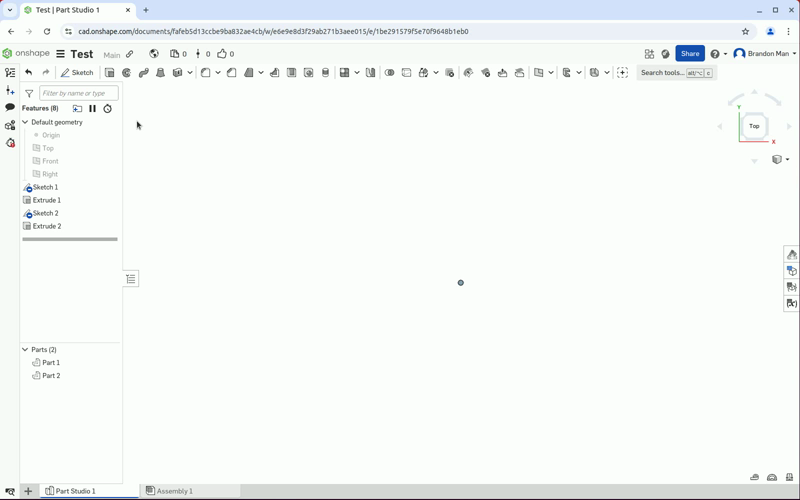
key(shift+h)
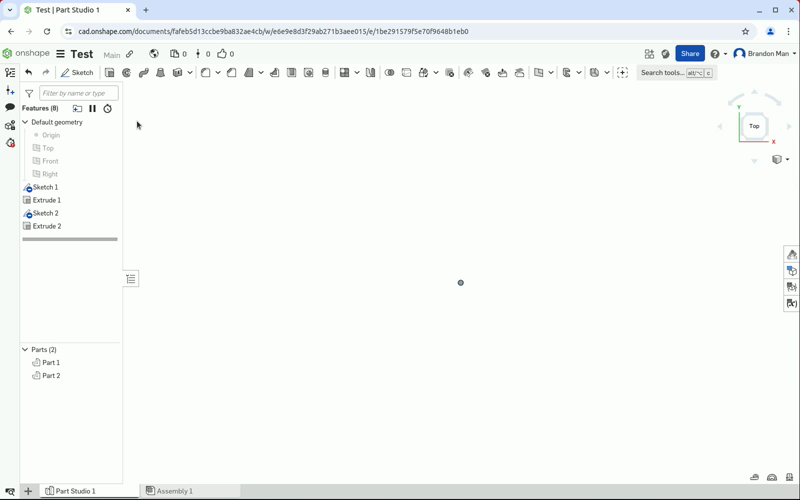
key(shift+7)
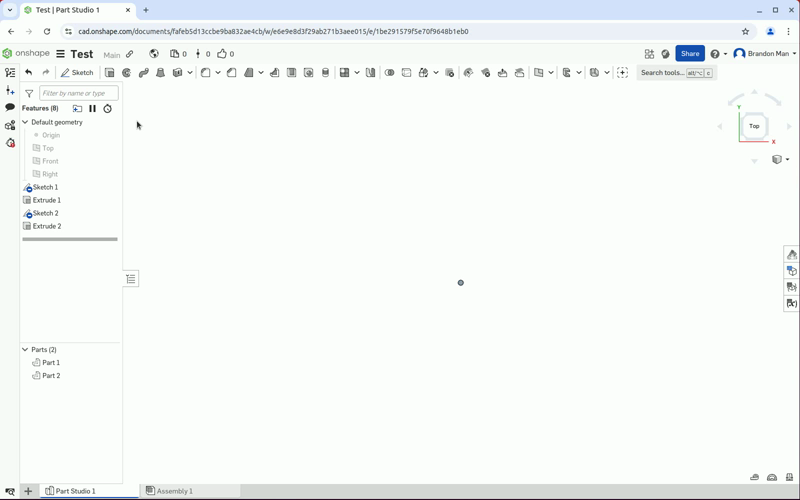
key(up, 3)
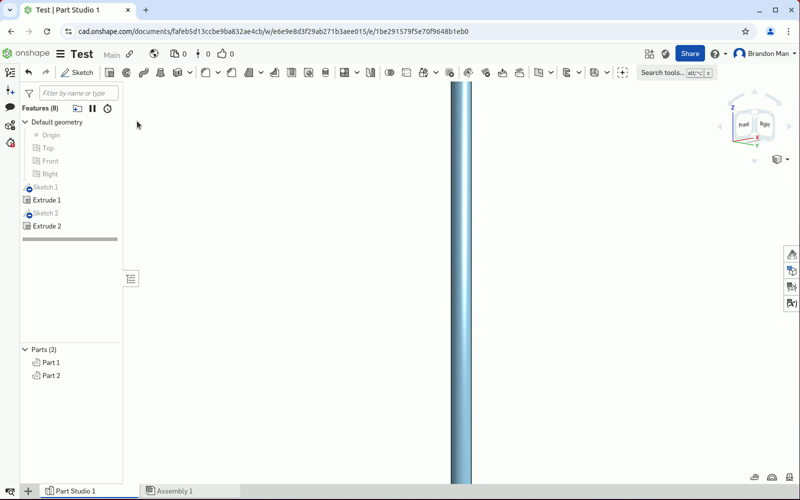
key(left, 3)
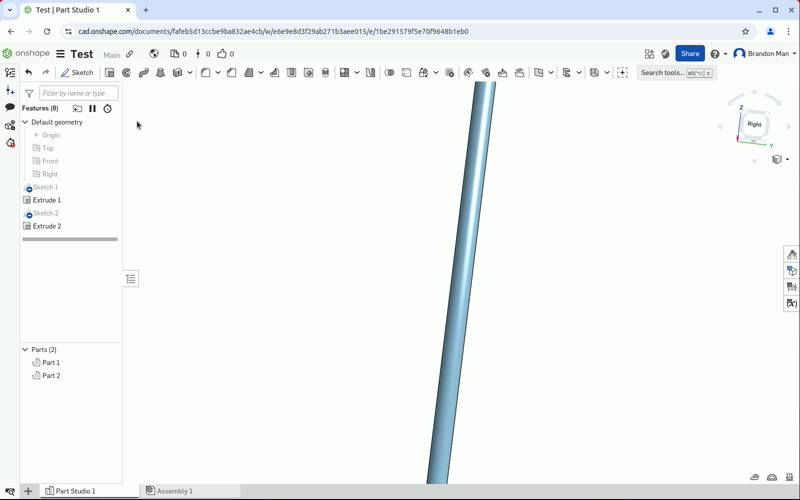
key(right, 3)
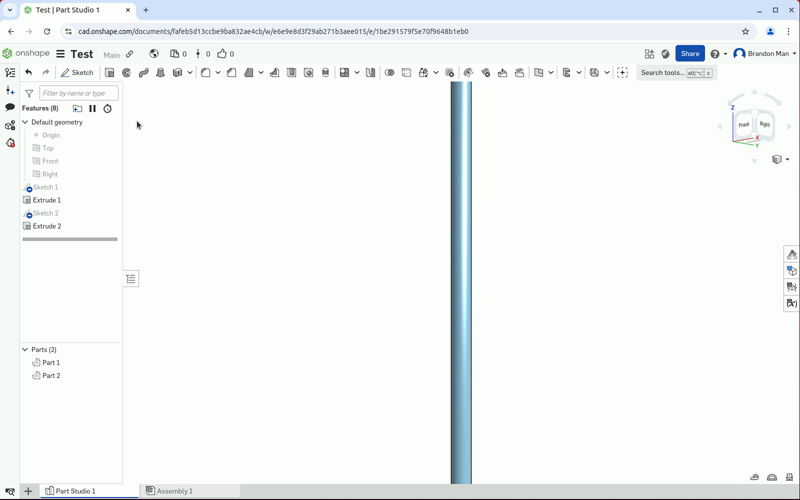
key(down, 3)
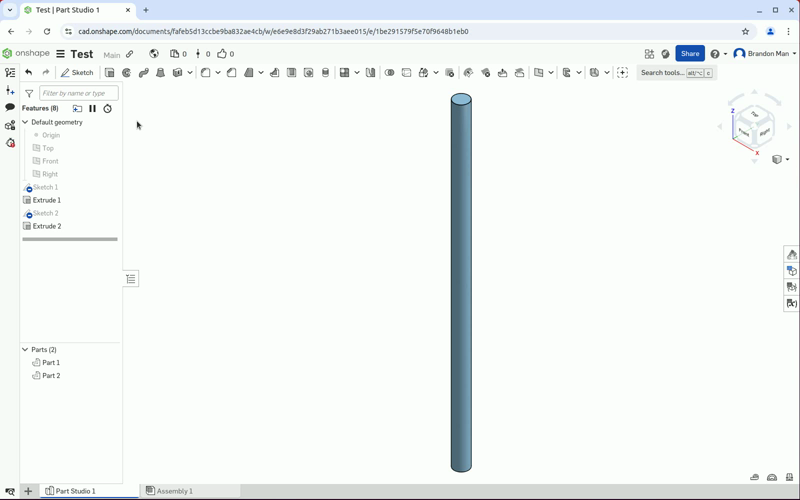
mouse_move(73, 189)
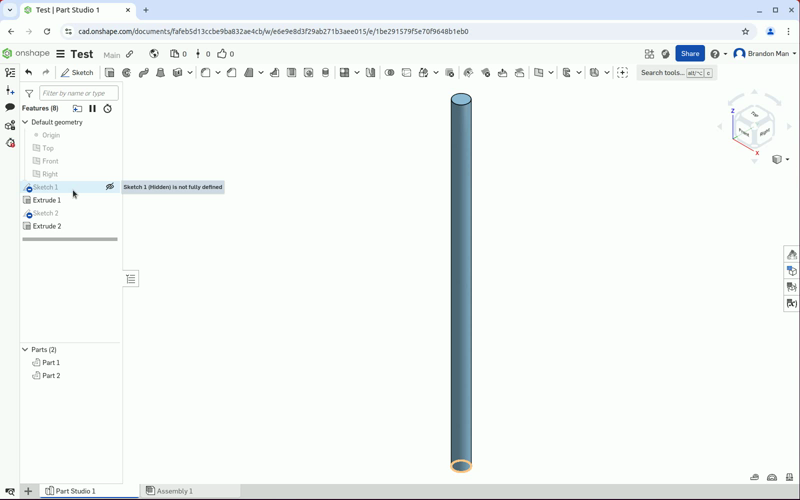
click(73, 189)